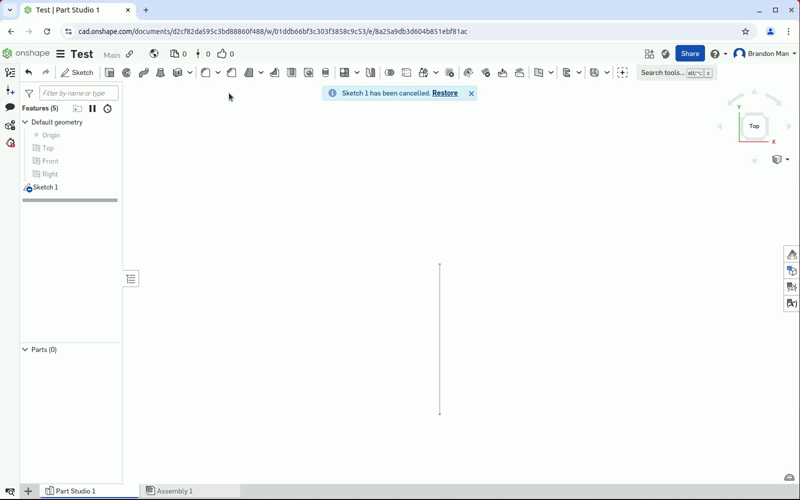
key(shift+h)
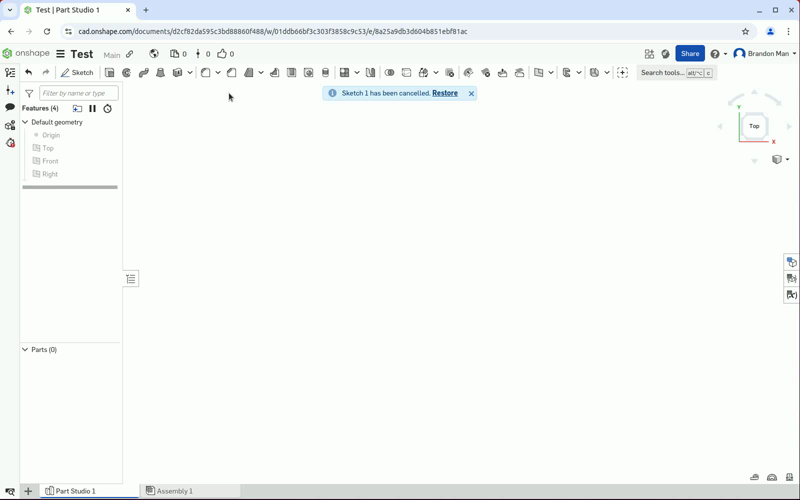
mouse_move(73, 352)
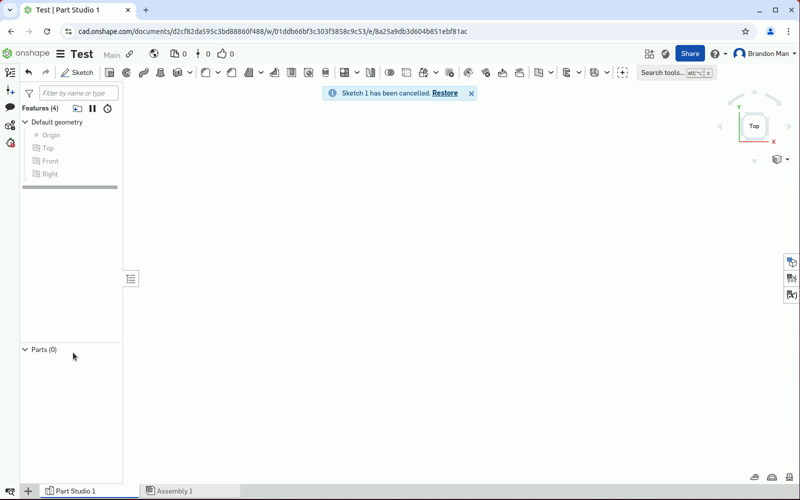
key(y)
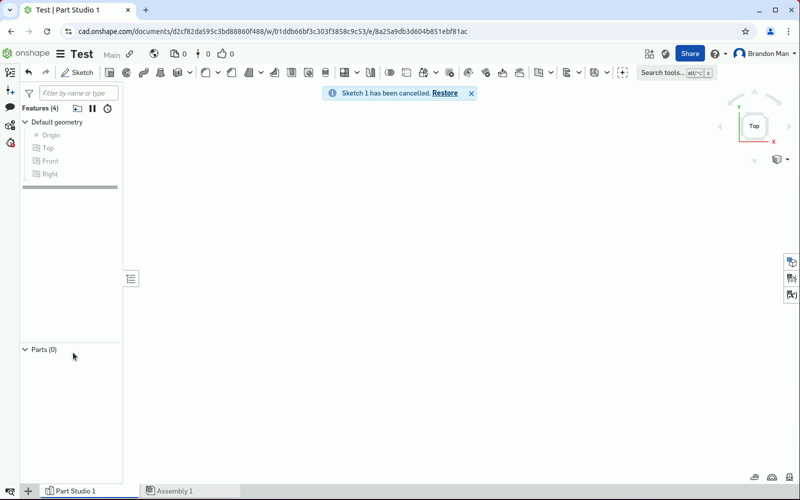
key(shift+p)
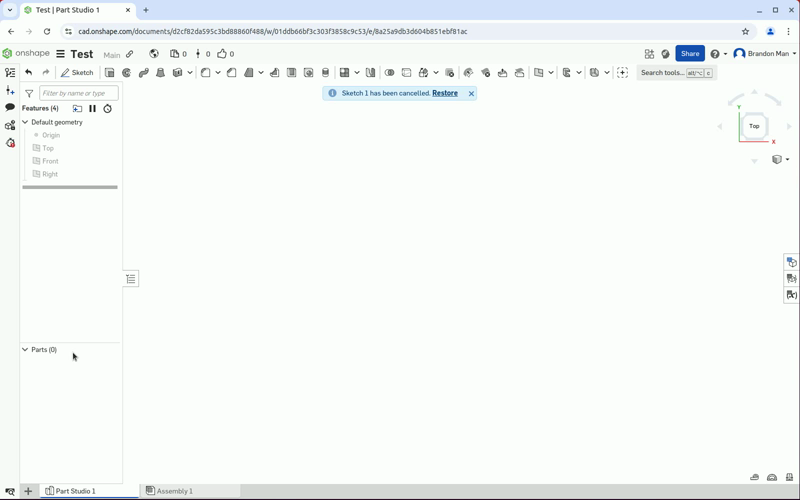
key(space)
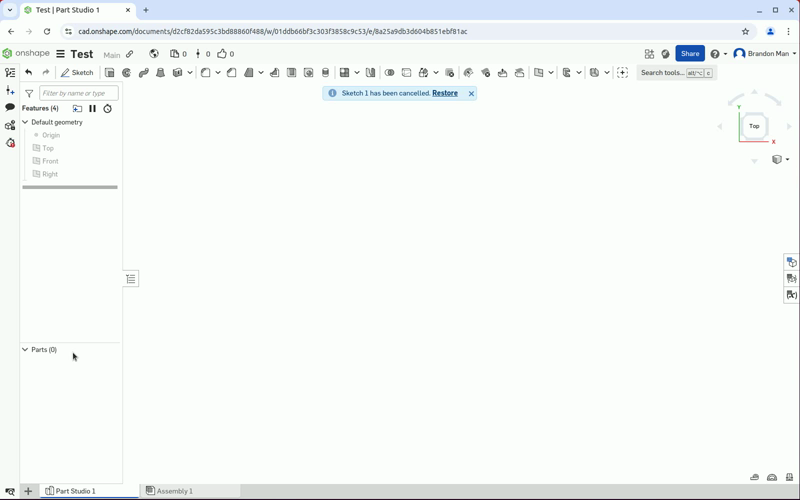
key_down(shift)
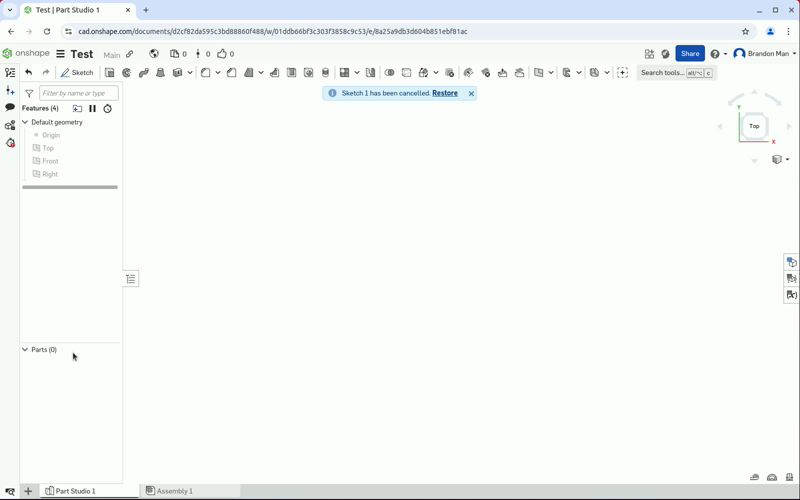
key(up)
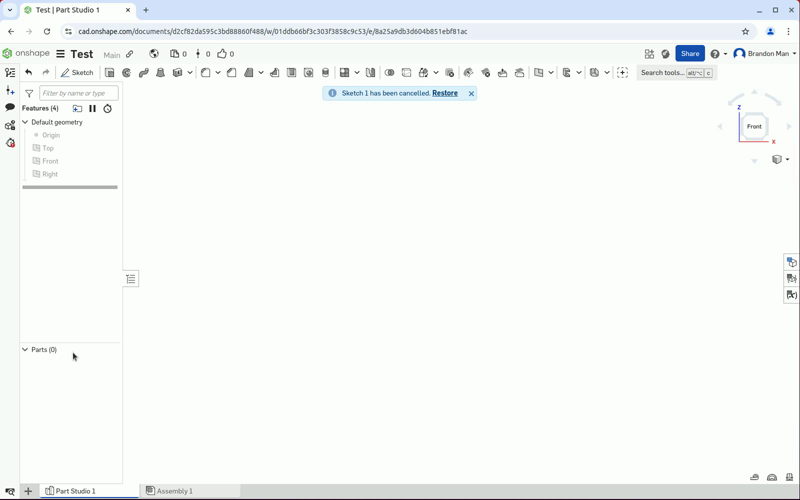
key_up(shift)
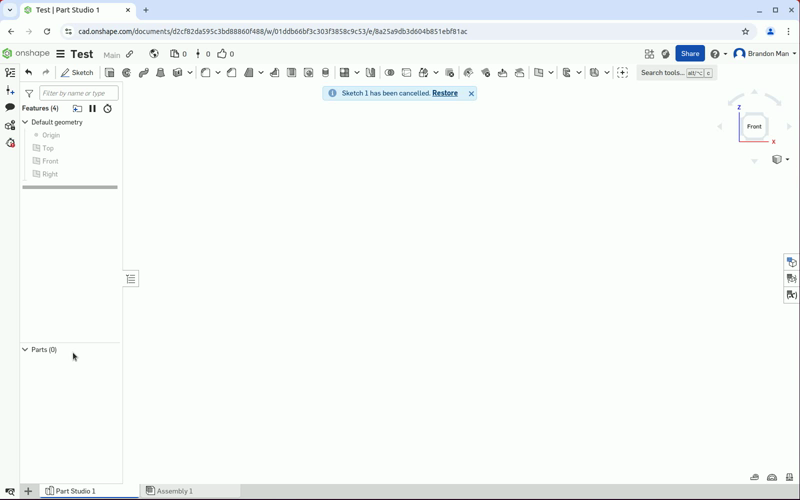
key(space)
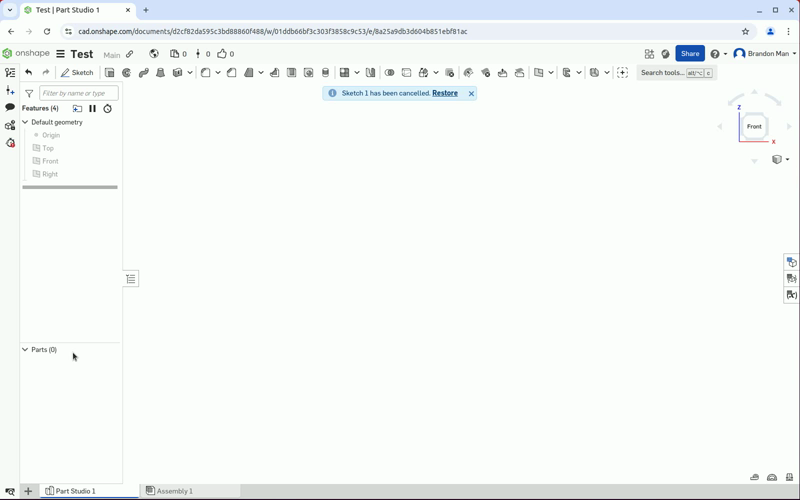
key_down(shift)
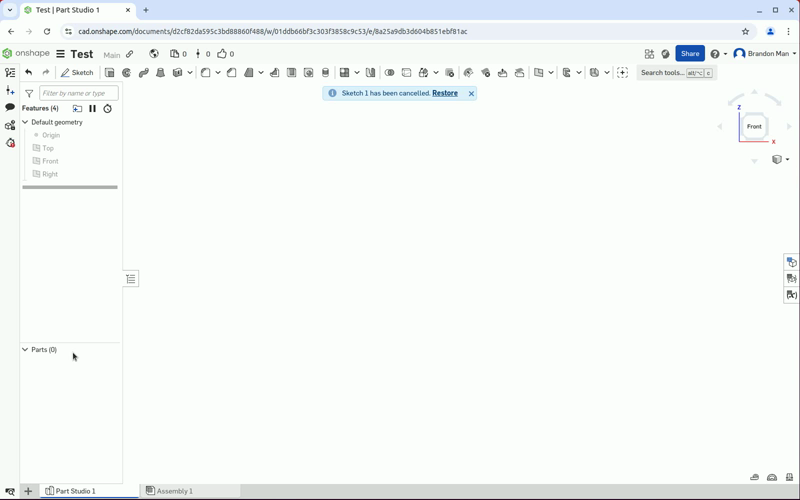
key(left)
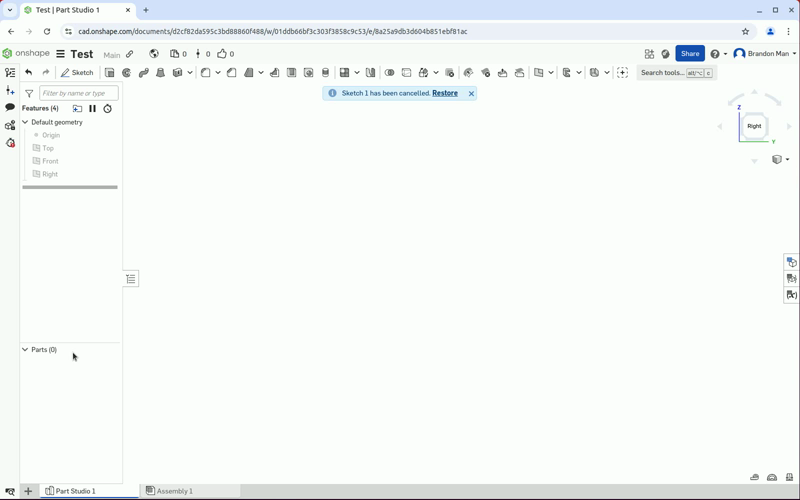
key_up(shift)
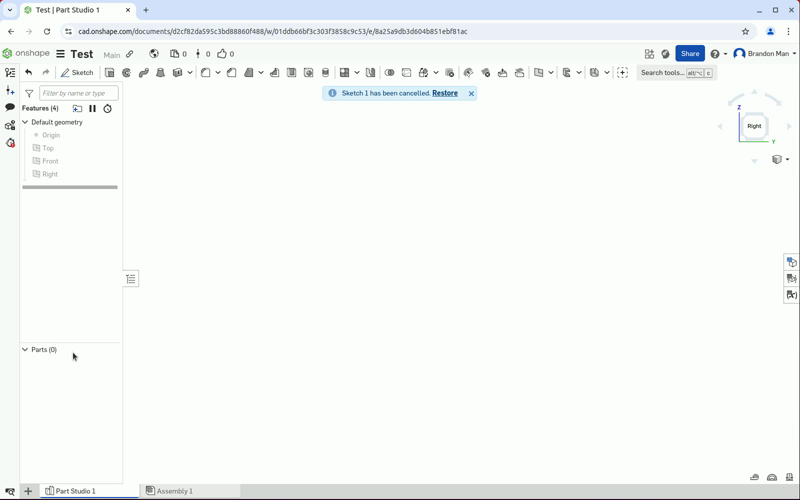
mouse_move(73, 352)
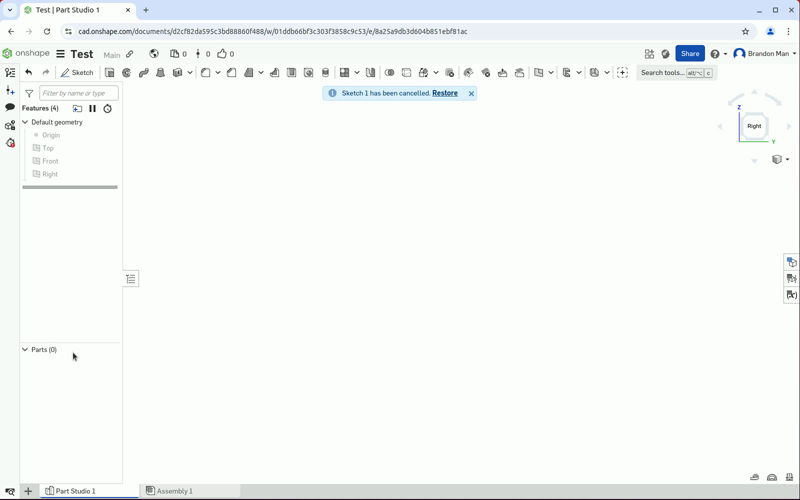
key(shift+y)
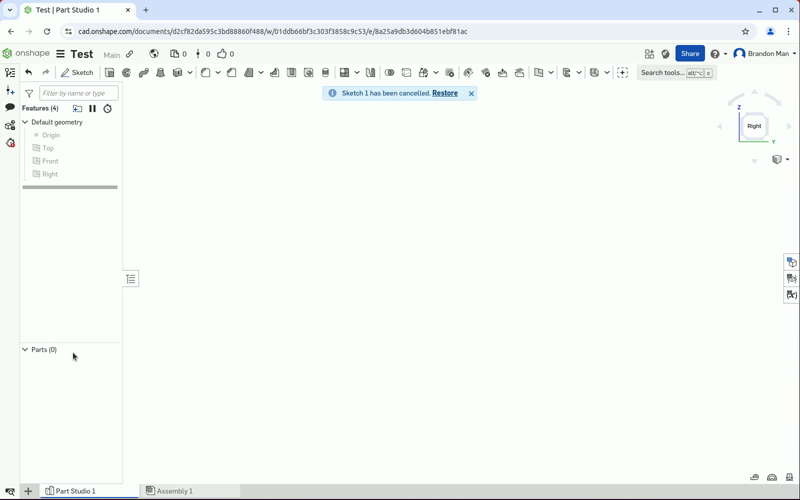
key(shift+s)
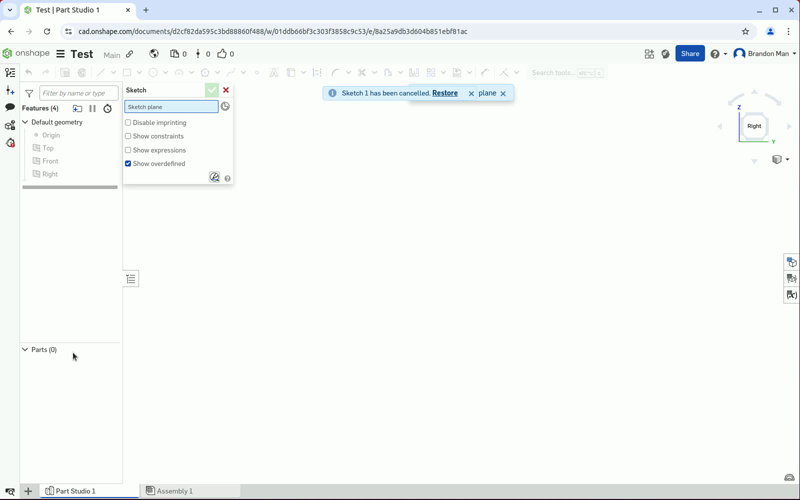
mouse_move(73, 176)
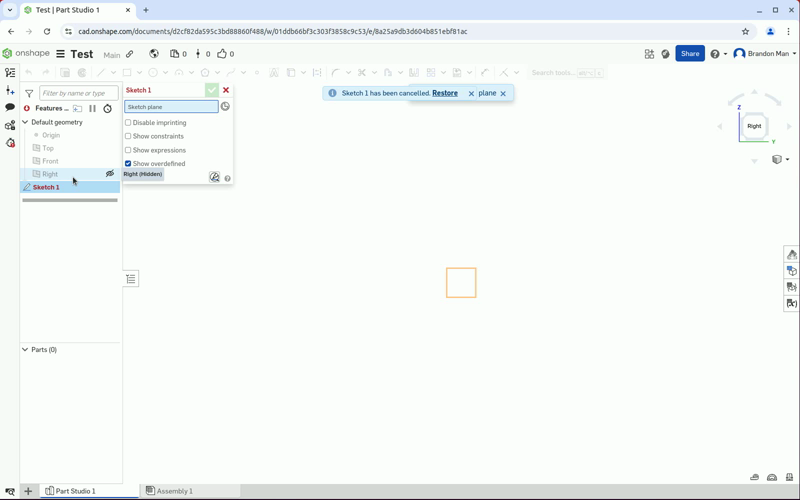
click(73, 176)
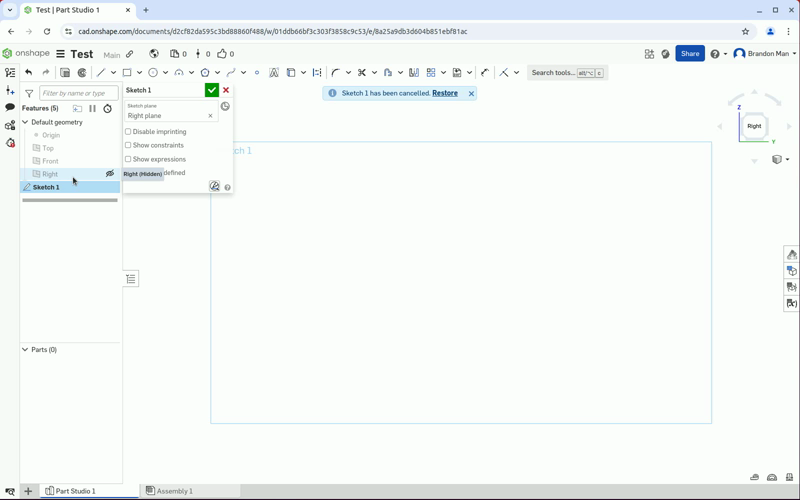
mouse_move(73, 352)
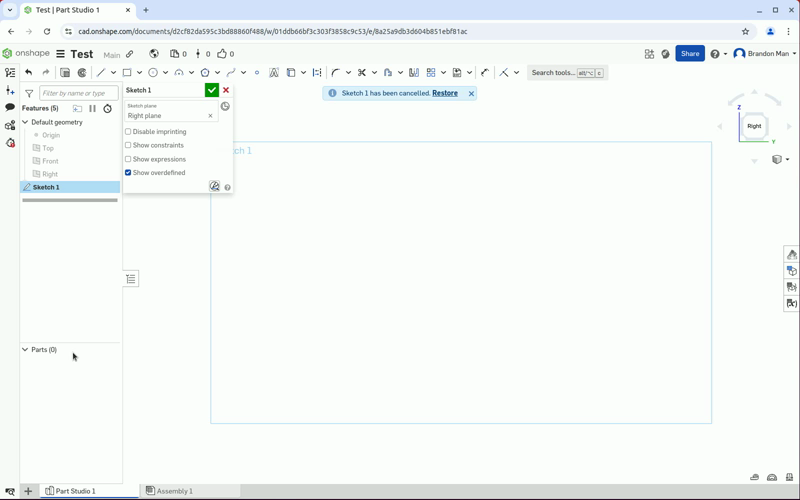
key(y)
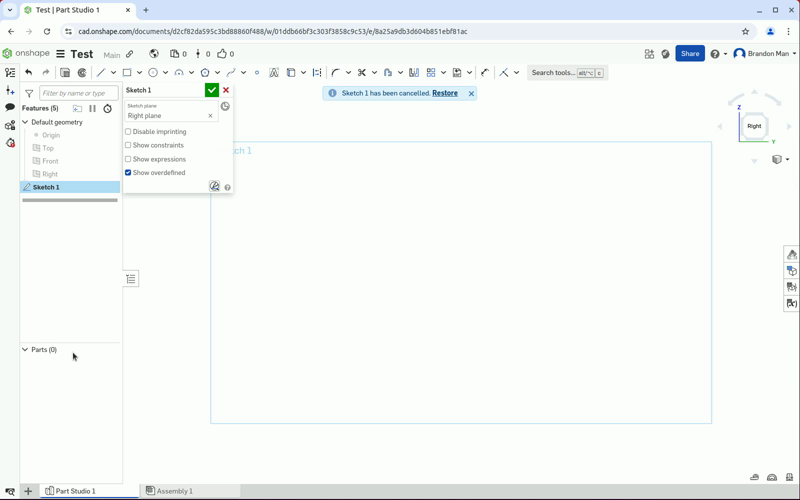
key(l)
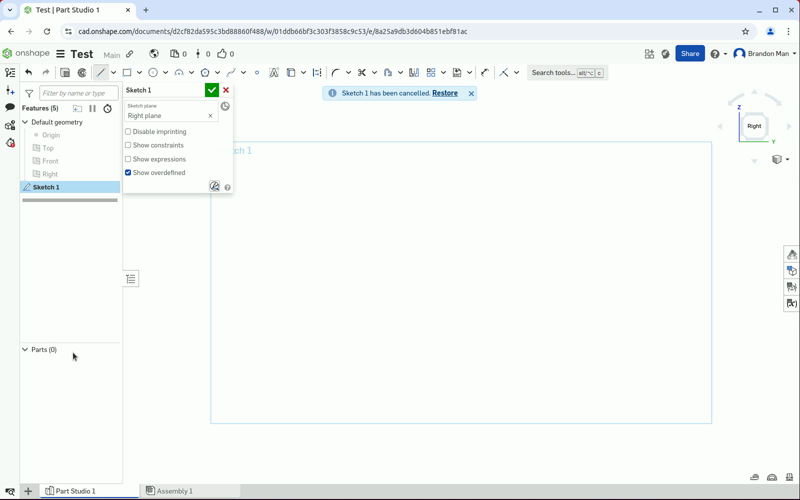
key_down(shift)
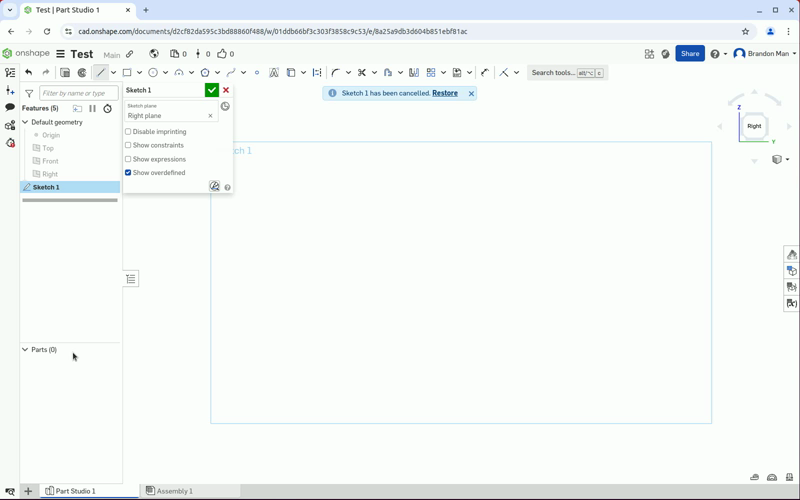
mouse_move(348, 282)
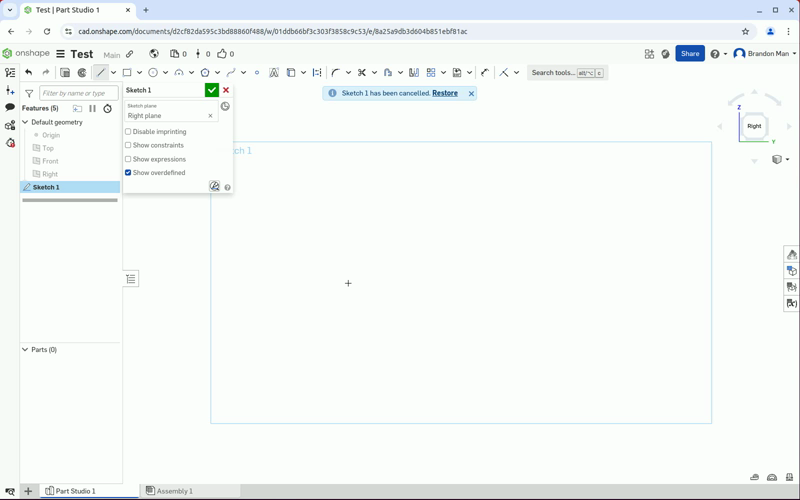
click(348, 282)
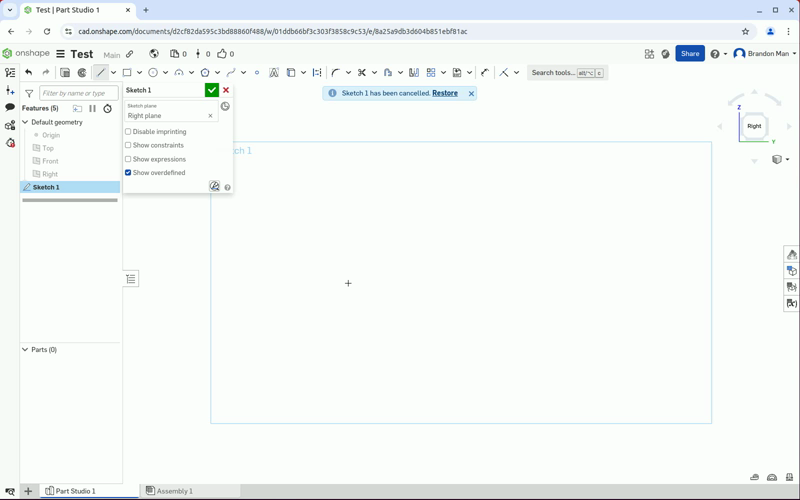
key_up(shift)
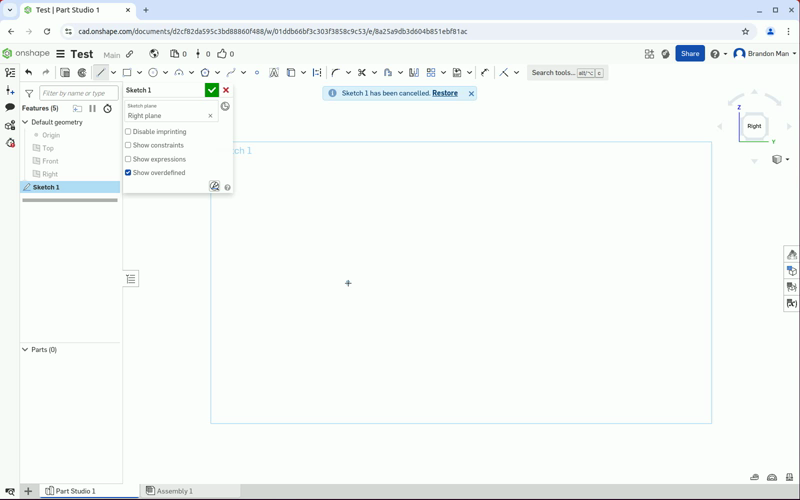
key_down(shift)
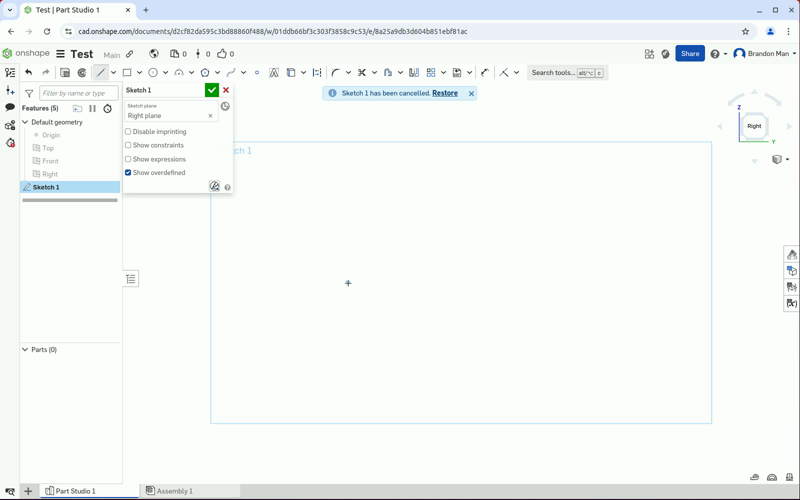
mouse_move(572, 282)
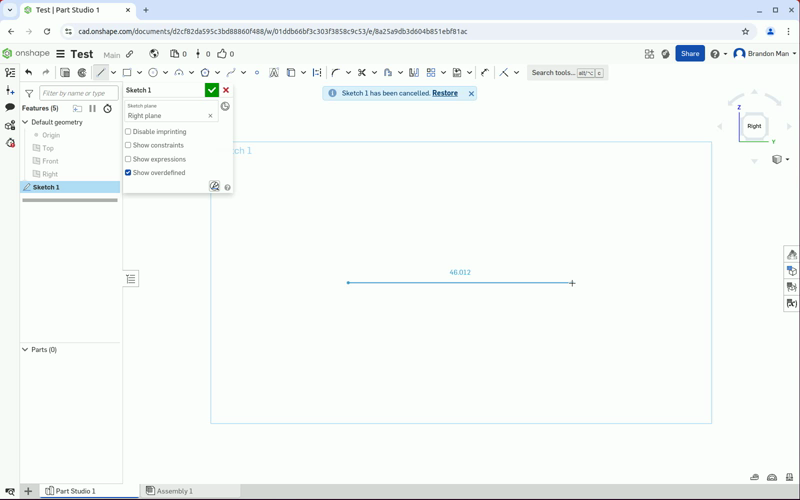
click(572, 282)
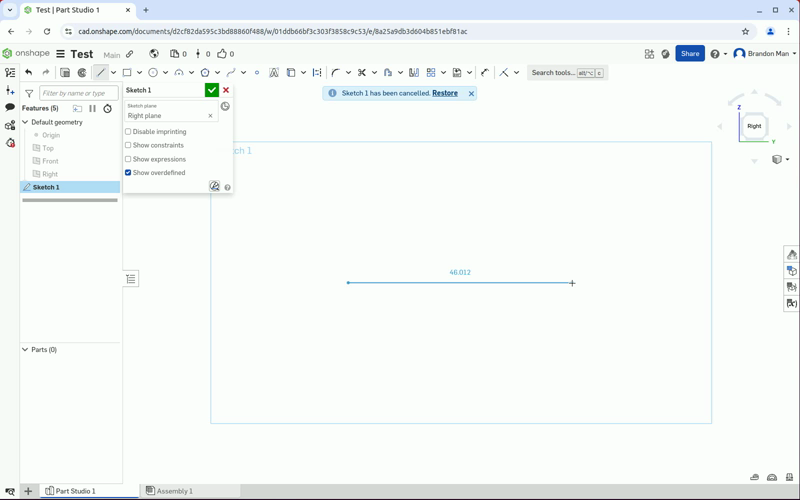
key_up(shift)
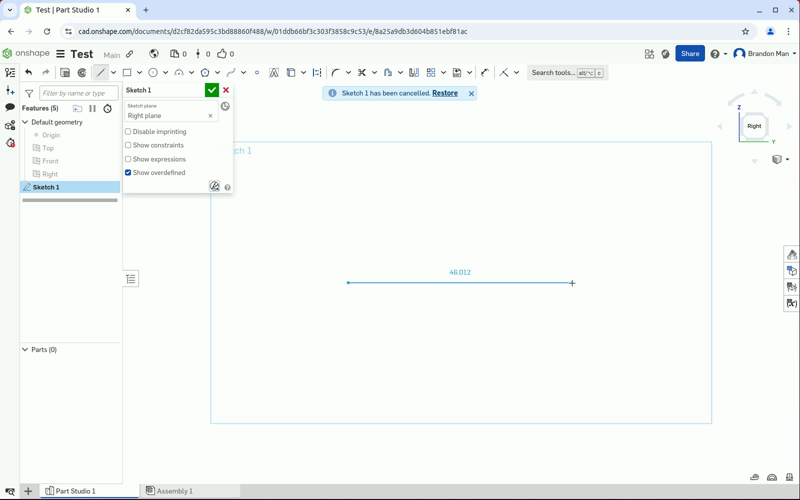
key_down(shift)
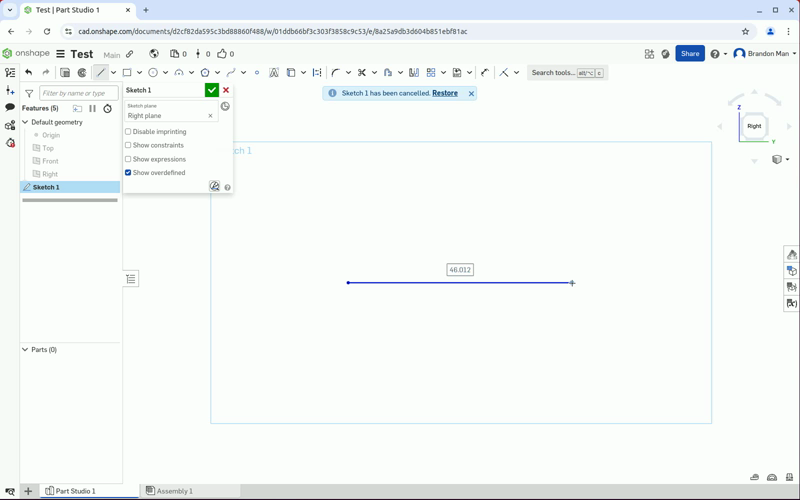
mouse_move(589, 282)
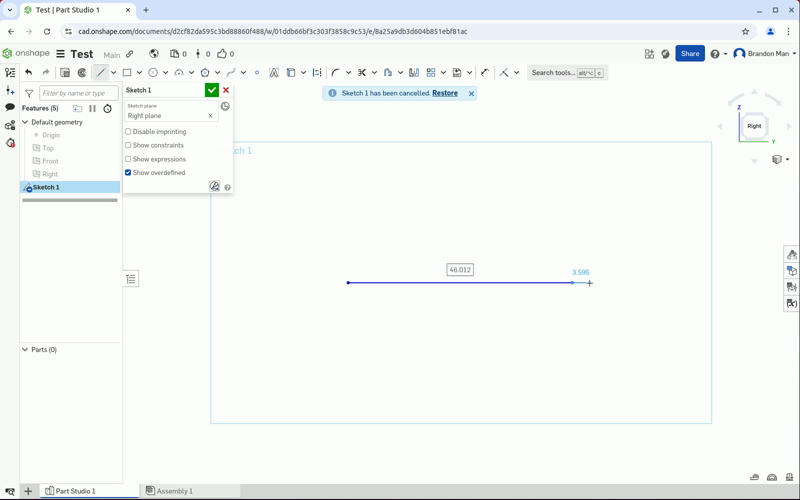
mouse_move(572, 268)
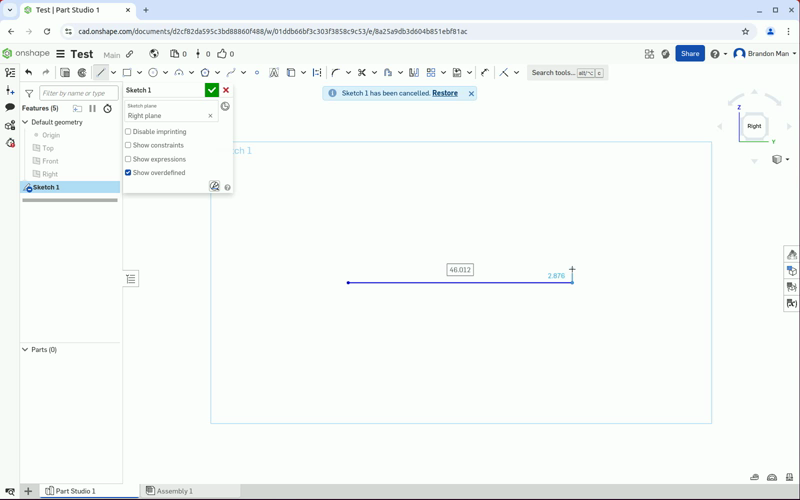
click(572, 268)
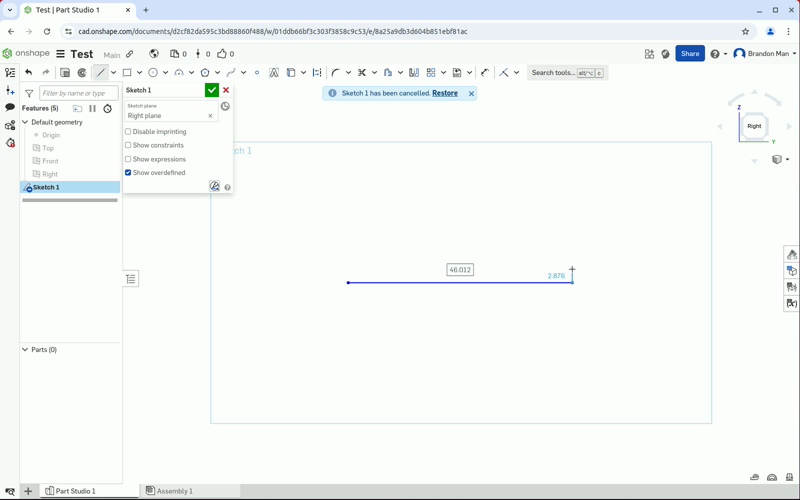
key_up(shift)
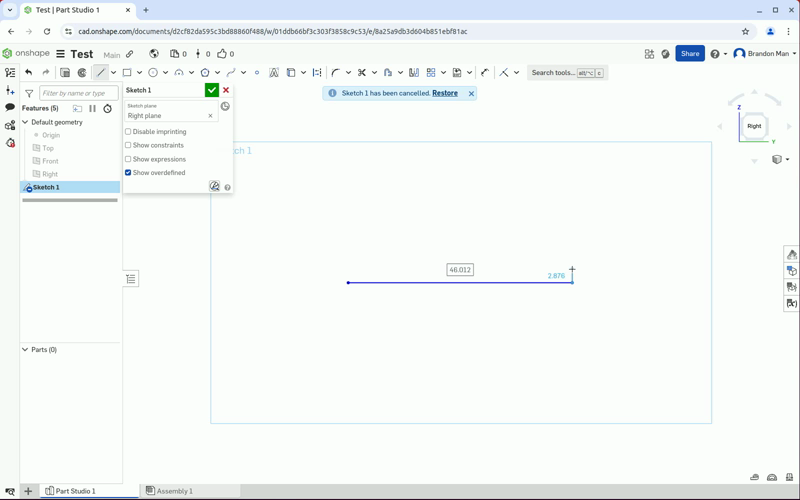
key_down(shift)
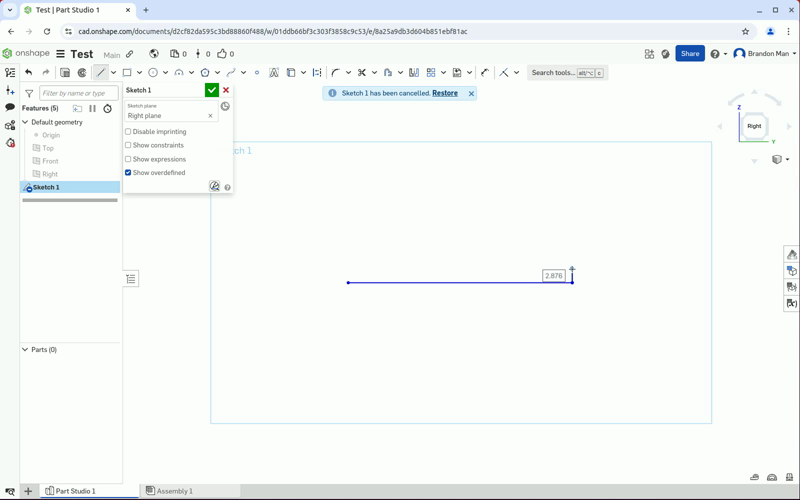
mouse_move(348, 231)
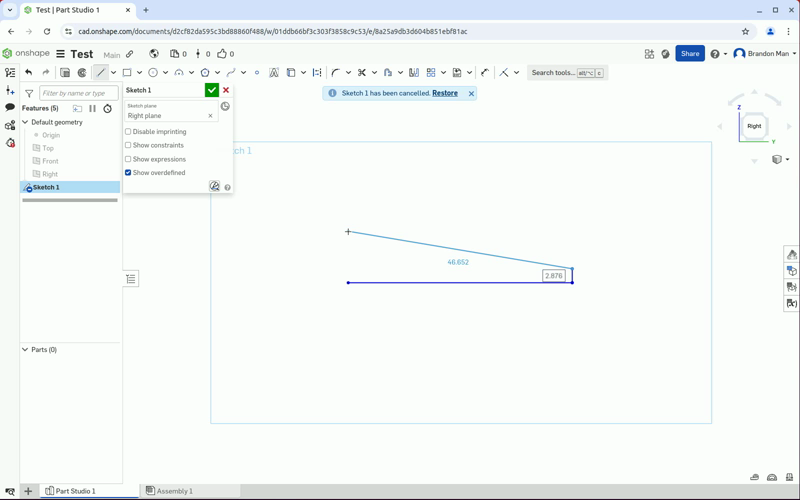
click(348, 231)
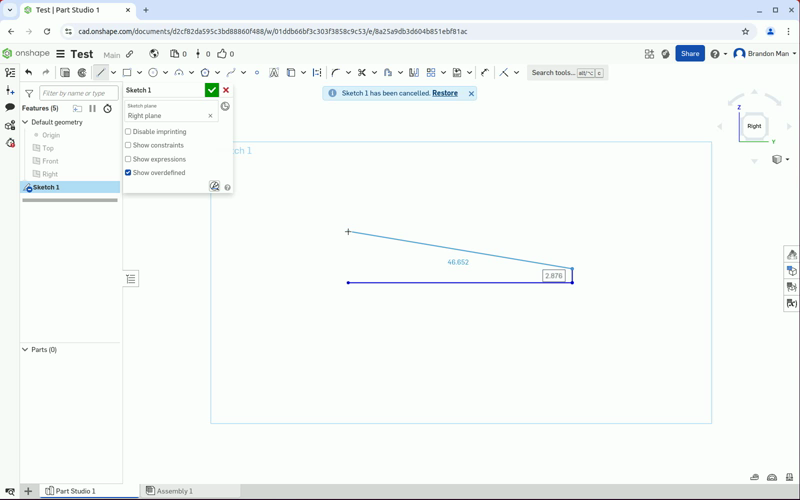
key_up(shift)
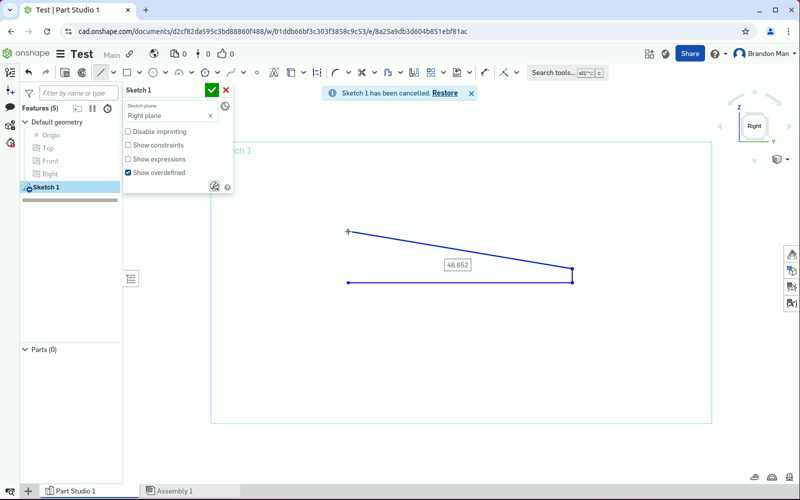
mouse_move(378, 231)
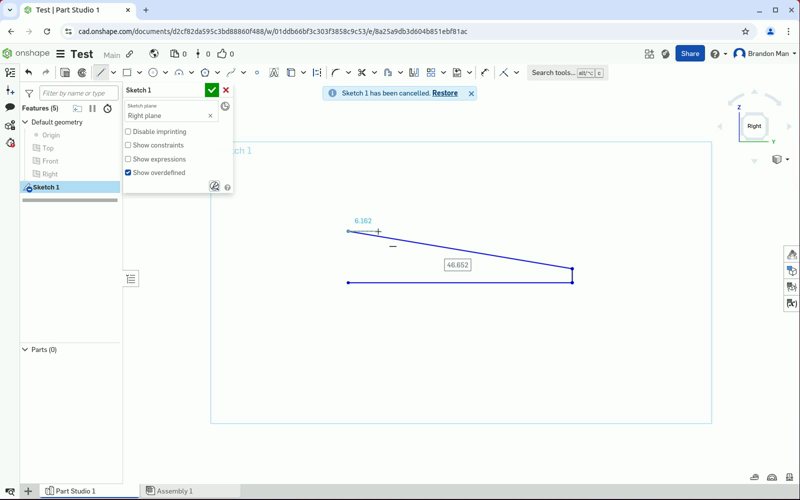
key_down(shift)
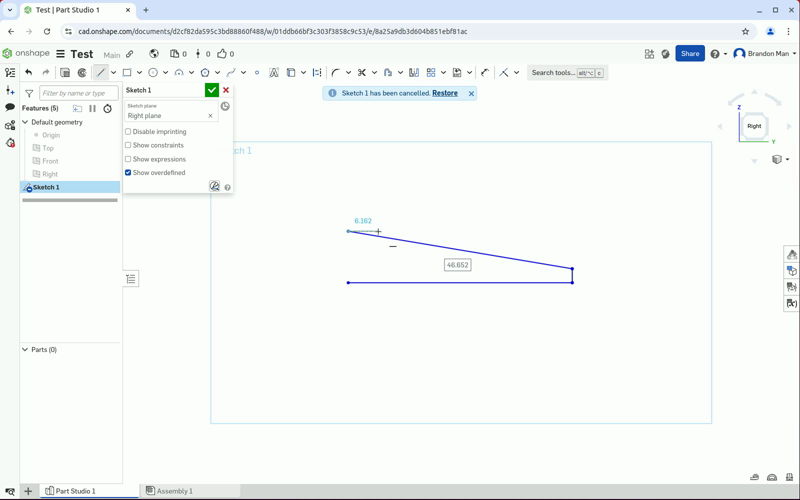
mouse_move(348, 282)
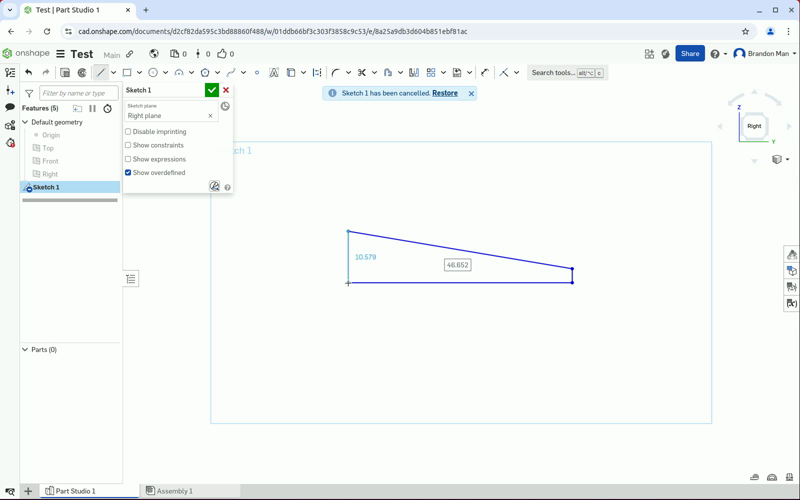
key_up(shift)
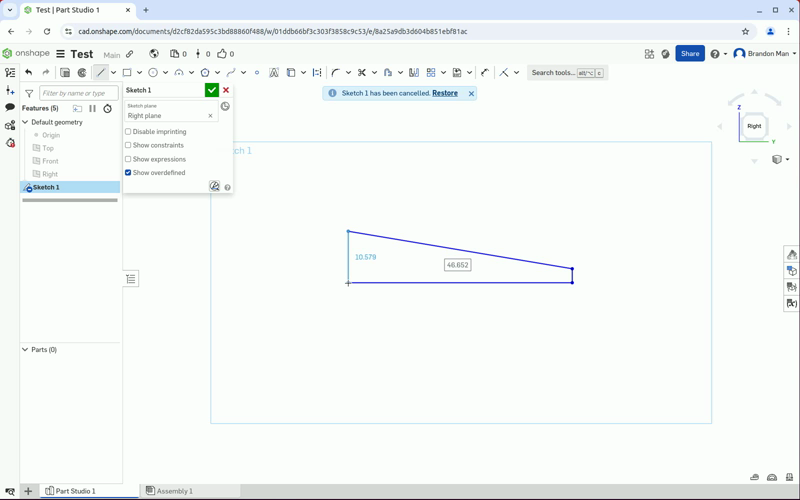
click(348, 282)
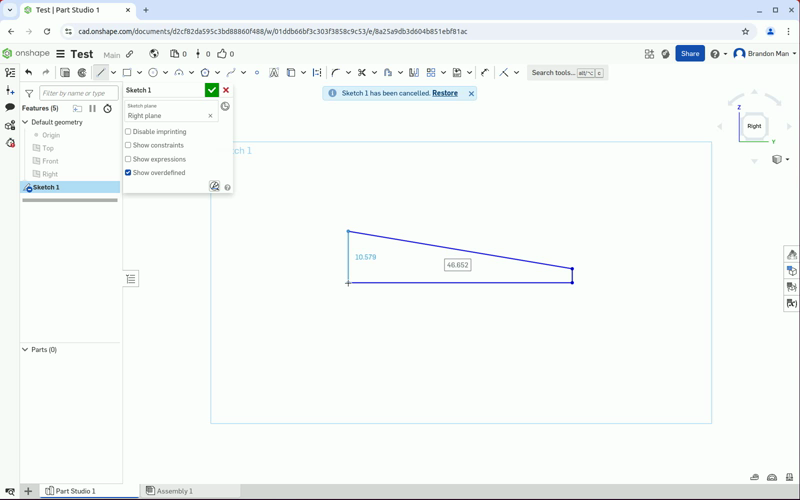
key(esc)
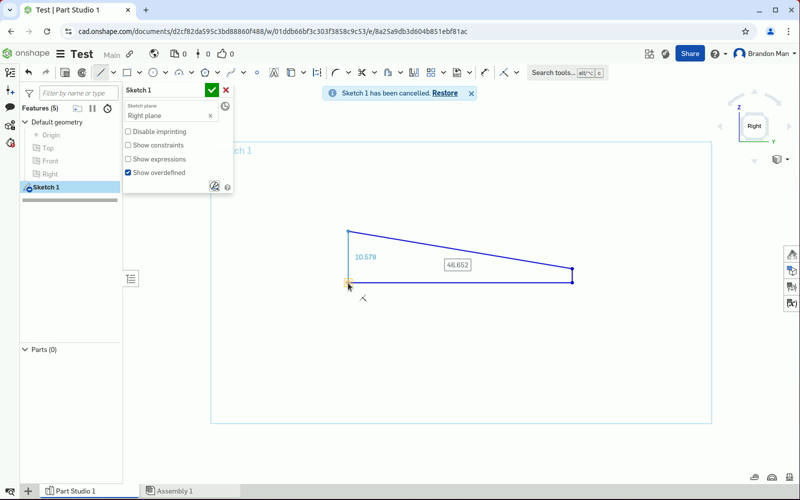
mouse_move(356, 257)
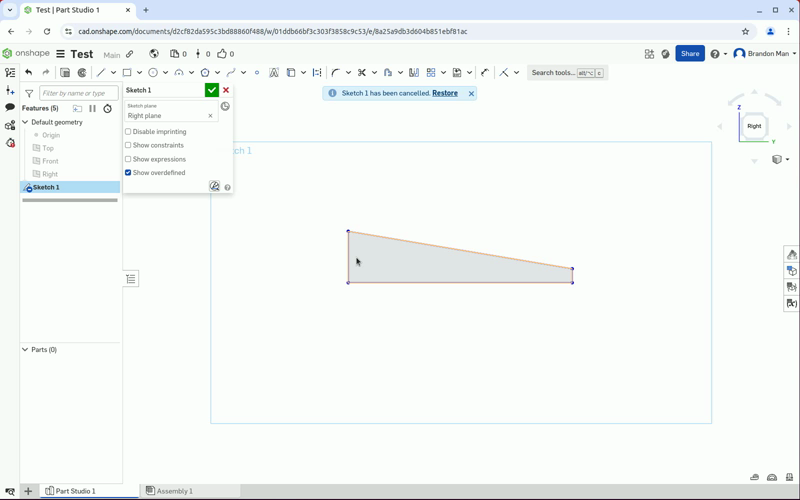
click(356, 257)
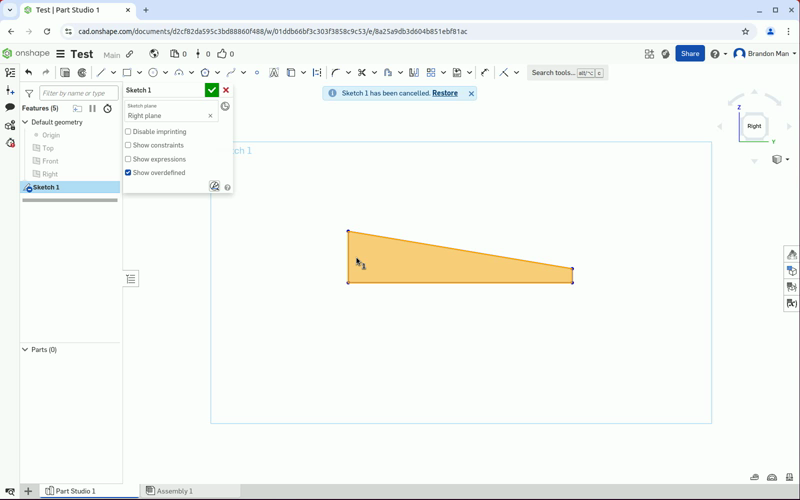
mouse_move(73, 352)
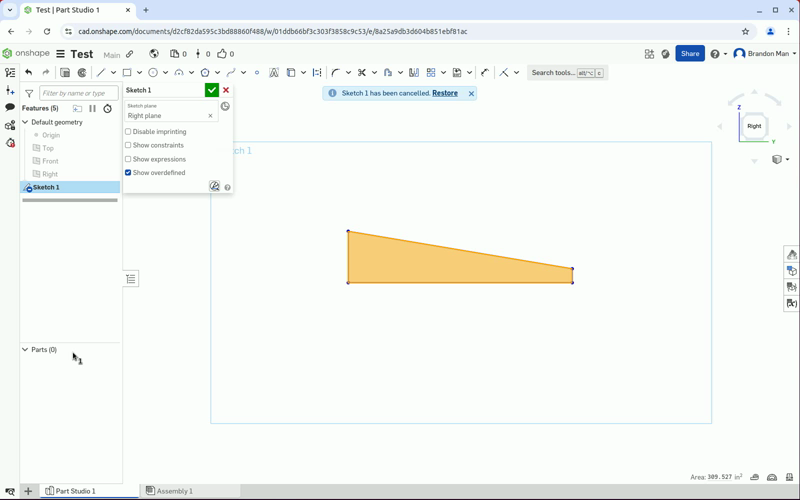
key(shift+y)
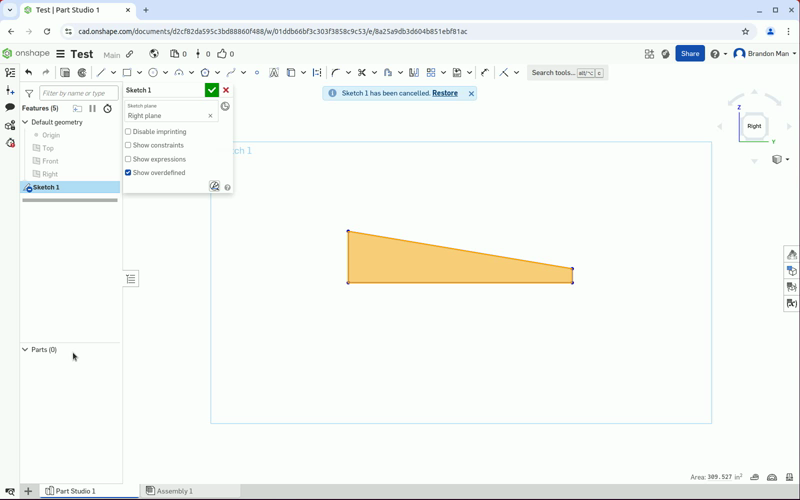
key(shift+e)
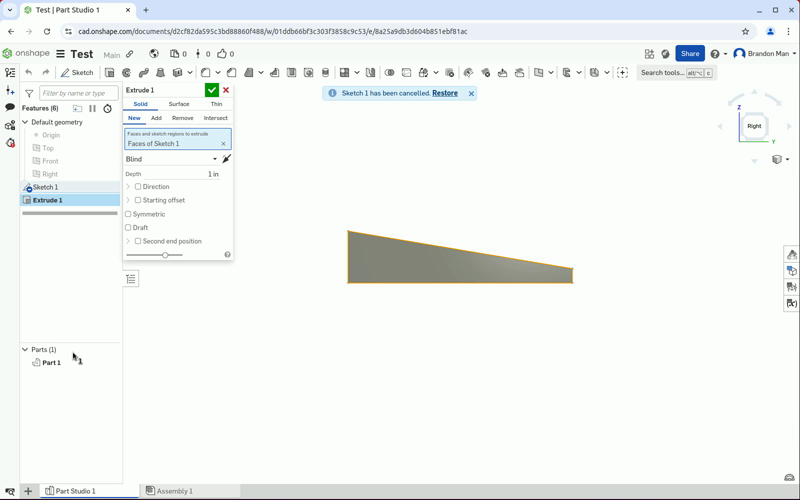
mouse_move(143, 106)
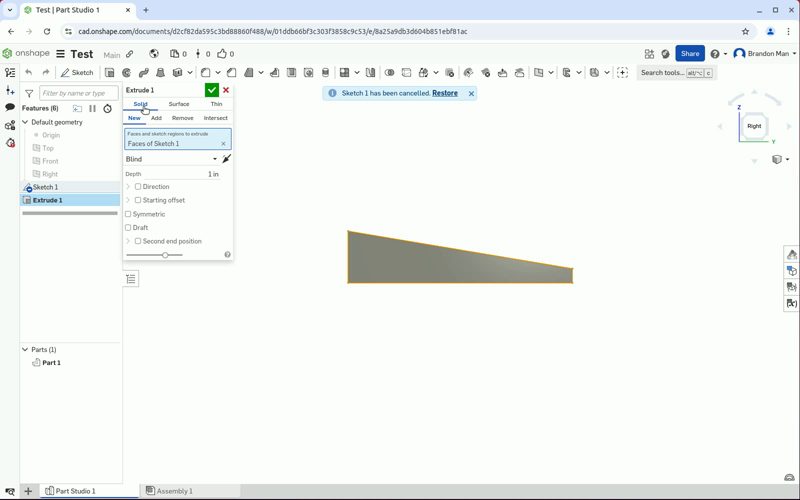
click(143, 106)
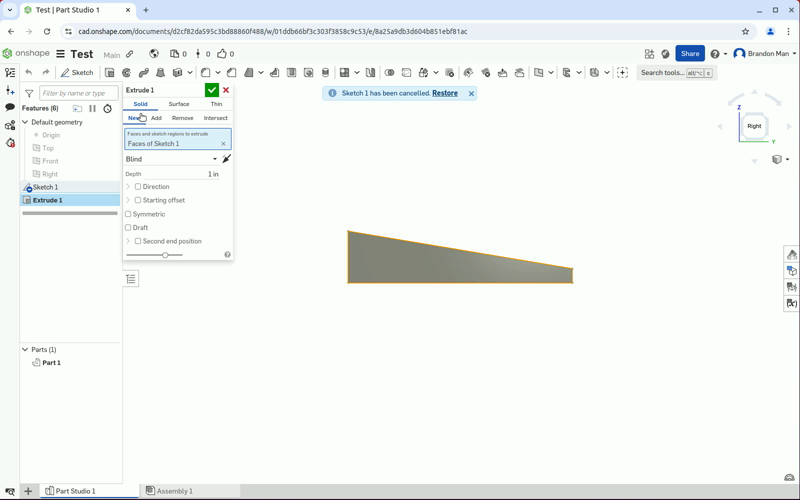
mouse_move(137, 120)
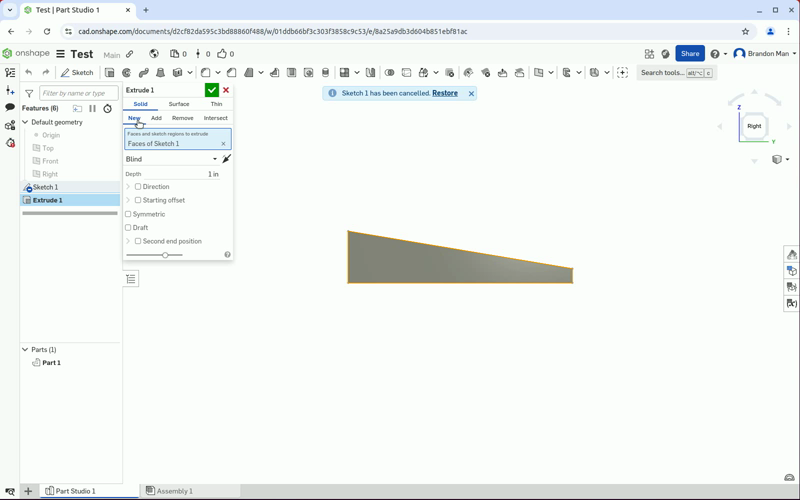
click(137, 120)
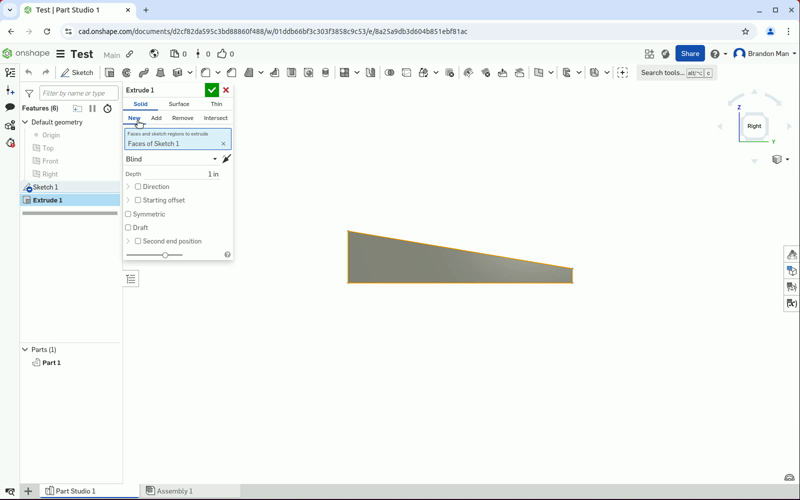
key(tab, 4)
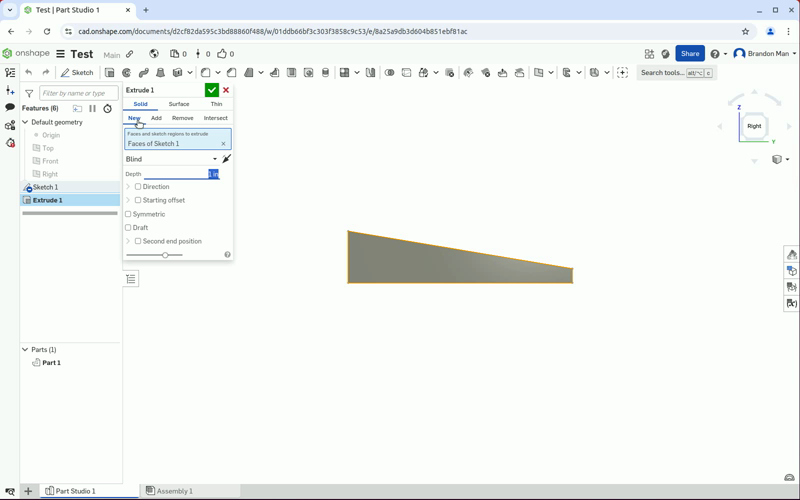
text(6.74)
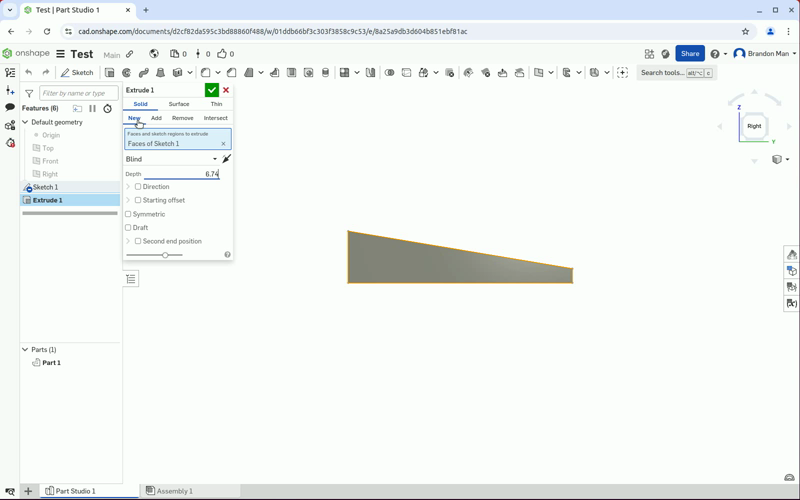
key(tab, 3)
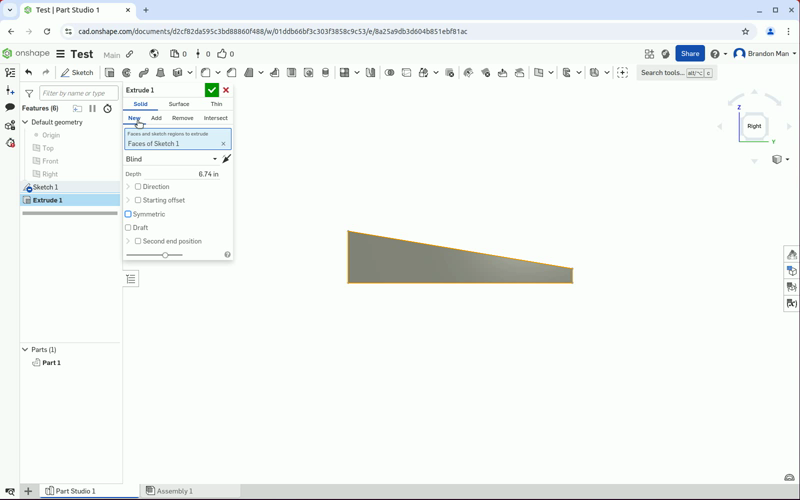
key(space)
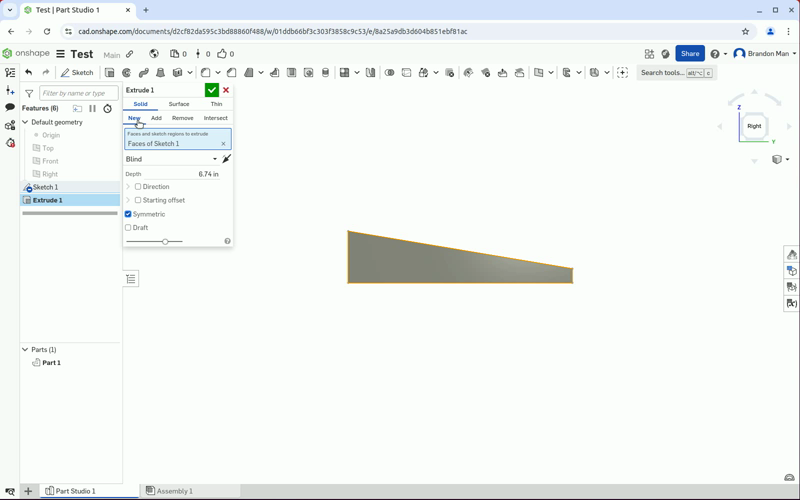
key(enter)
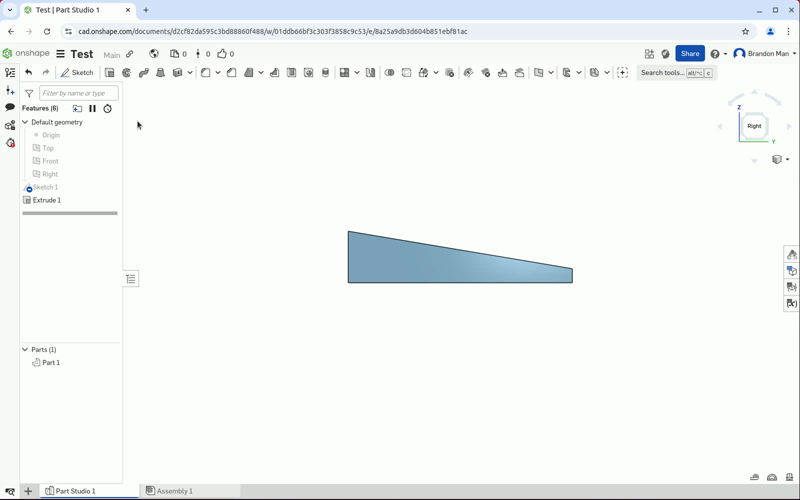
key(shift+h)
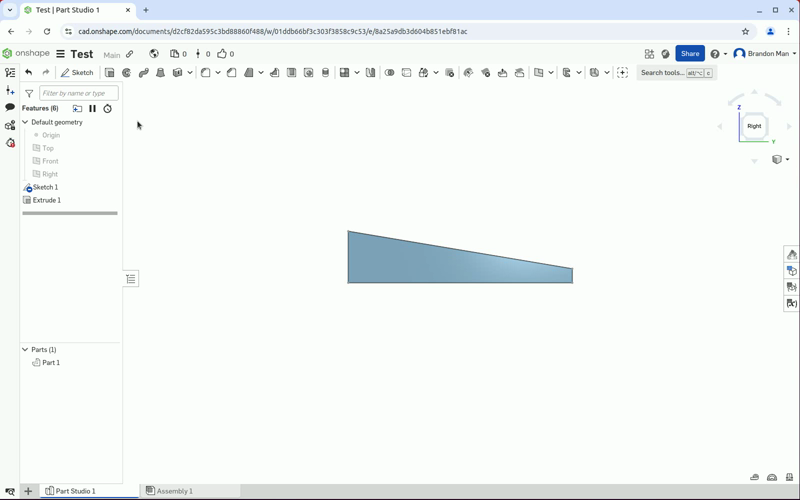
key(shift+h)
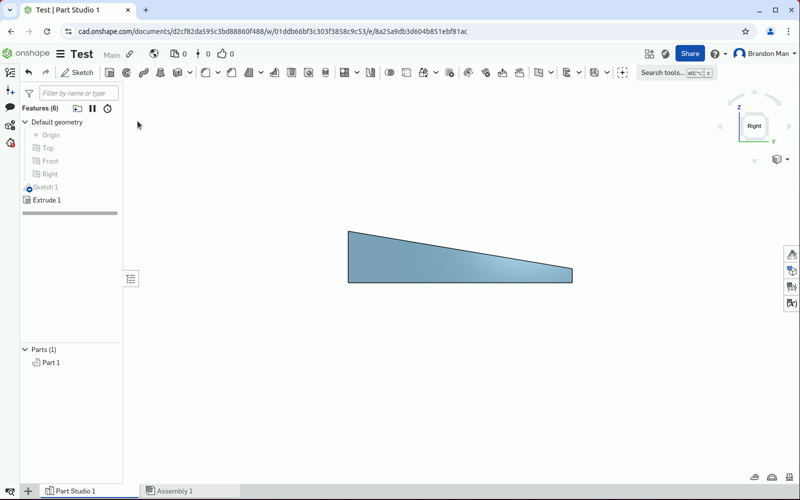
mouse_move(73, 189)
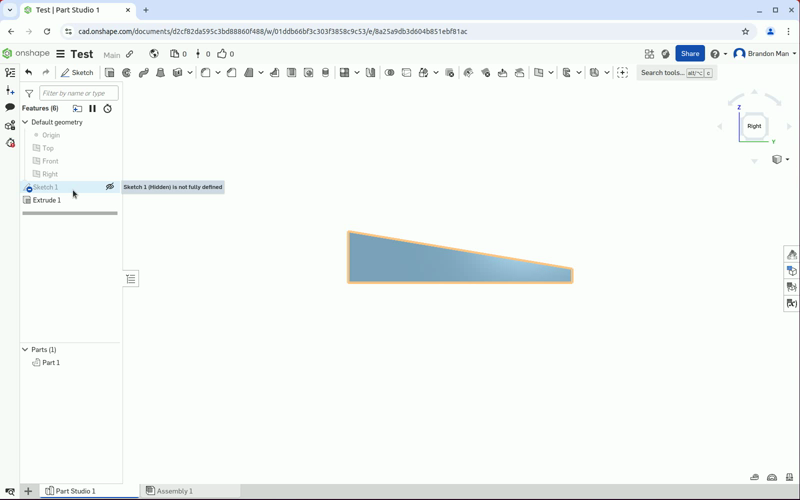
click(73, 189)
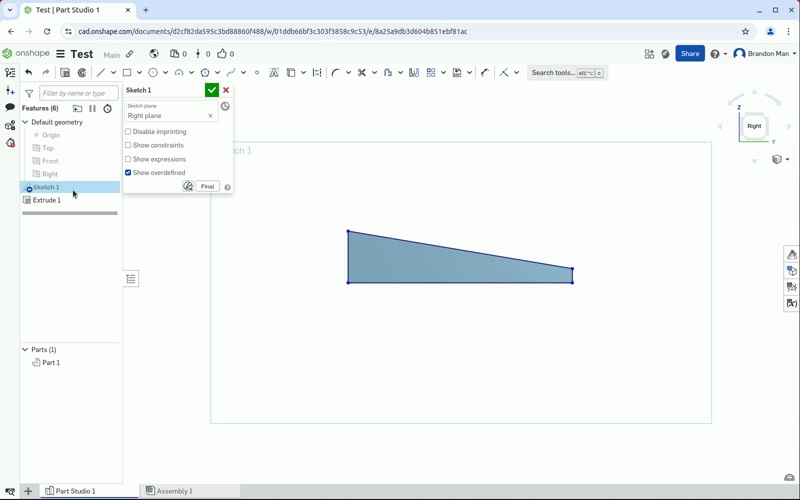
mouse_move(229, 92)
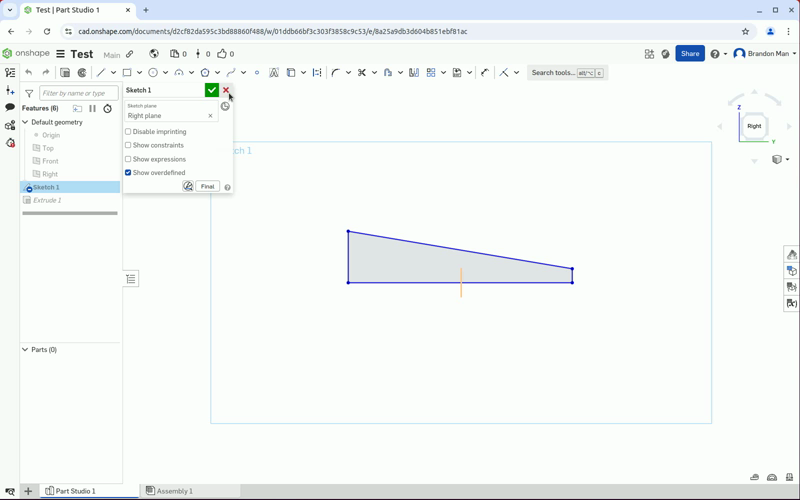
click(229, 92)
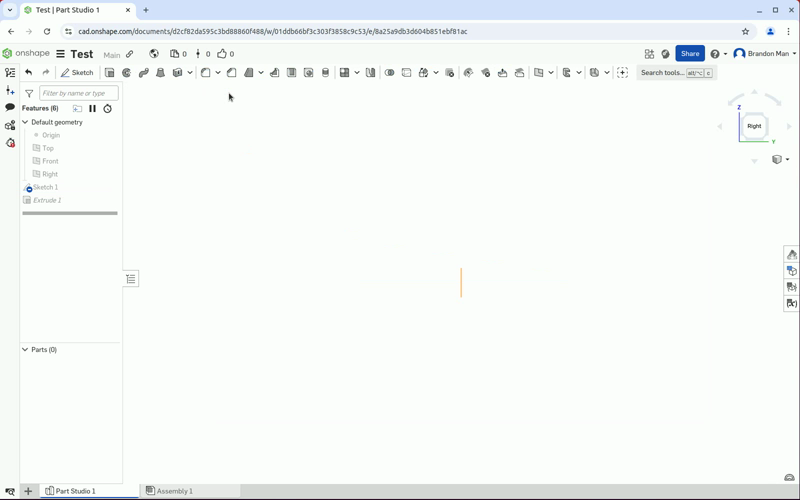
mouse_move(73, 352)
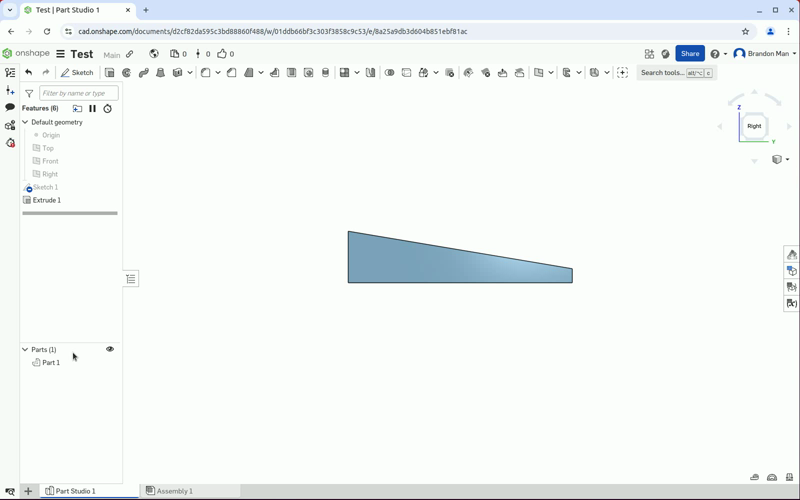
key(y)
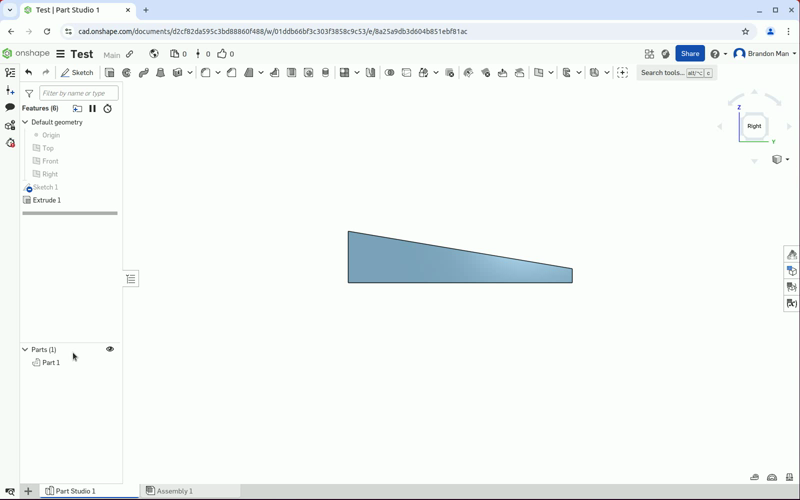
key(shift+p)
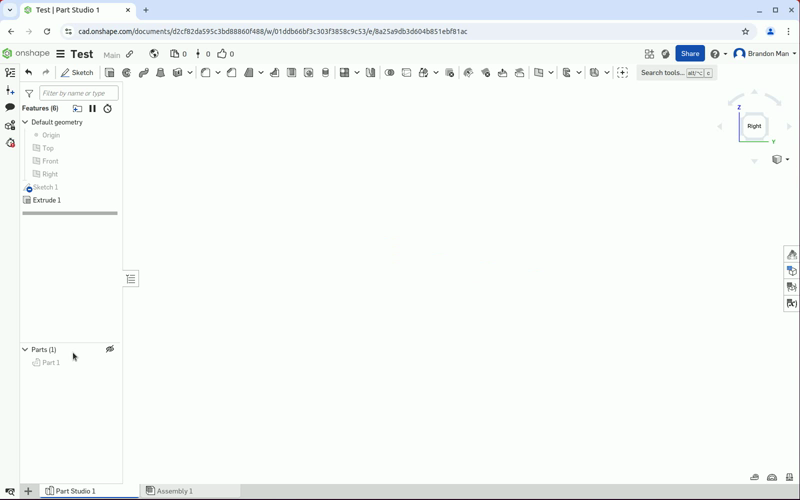
key(space)
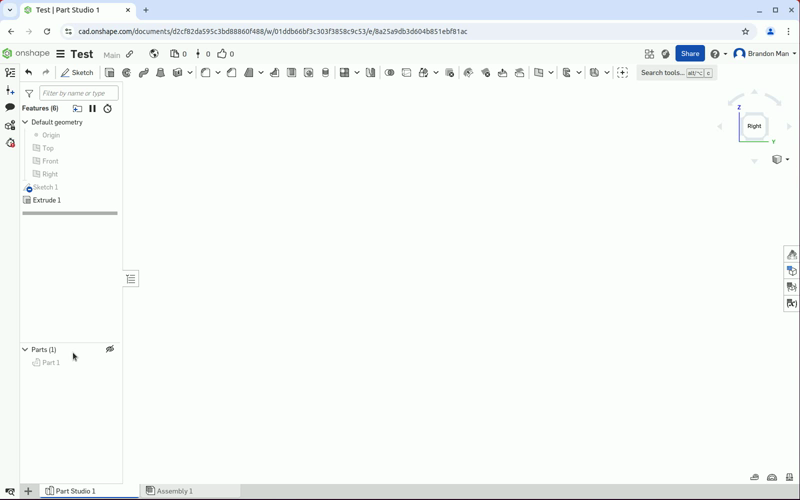
key_down(shift)
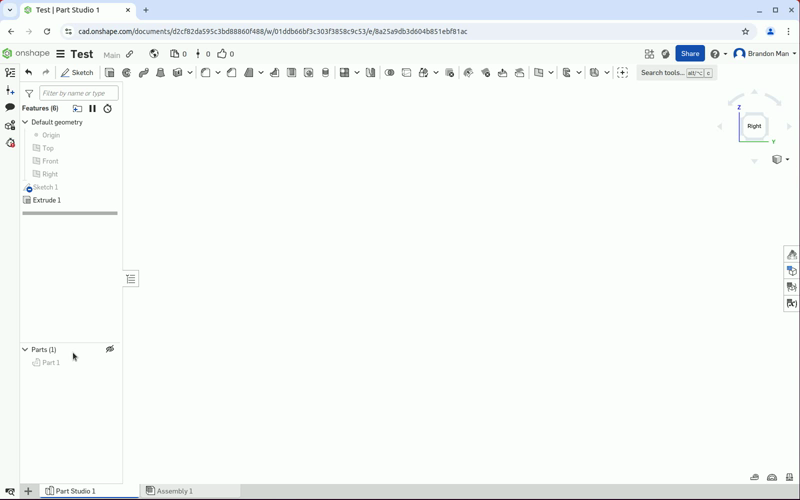
key(right)
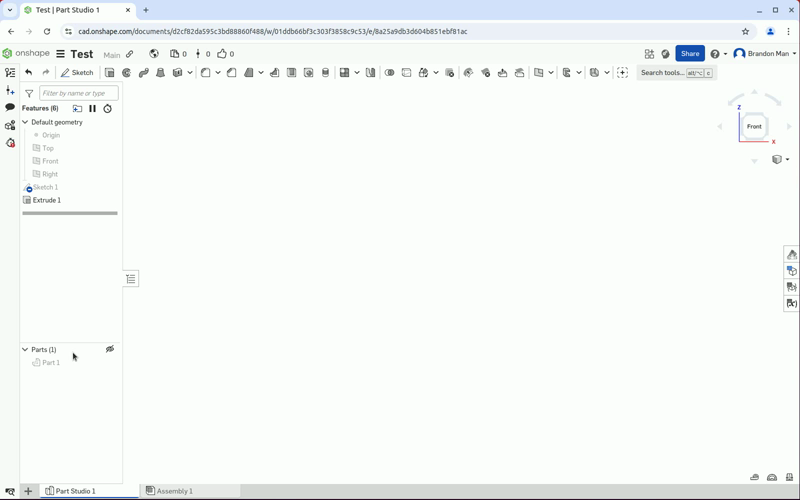
key_up(shift)
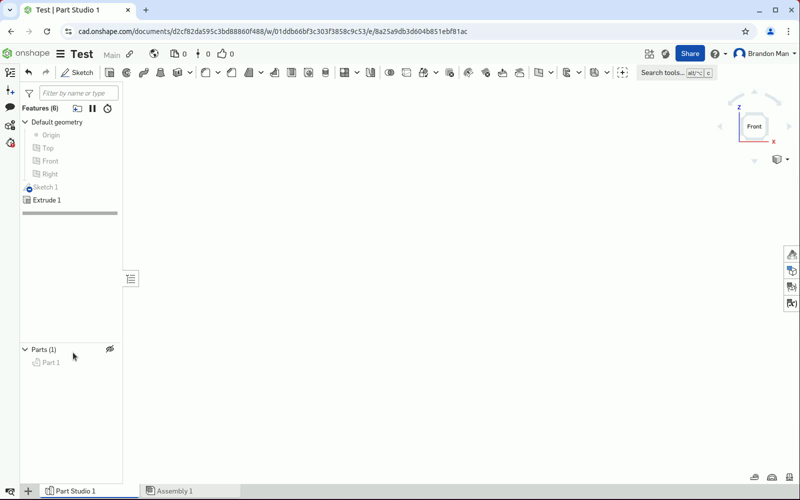
mouse_move(73, 352)
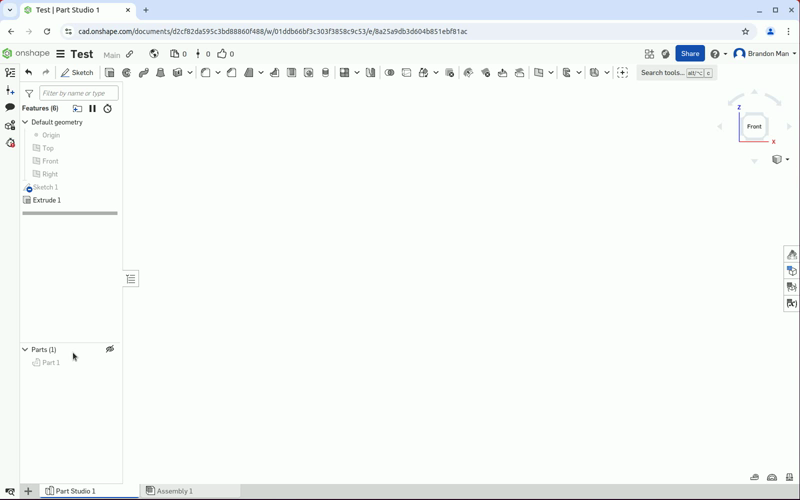
key(shift+y)
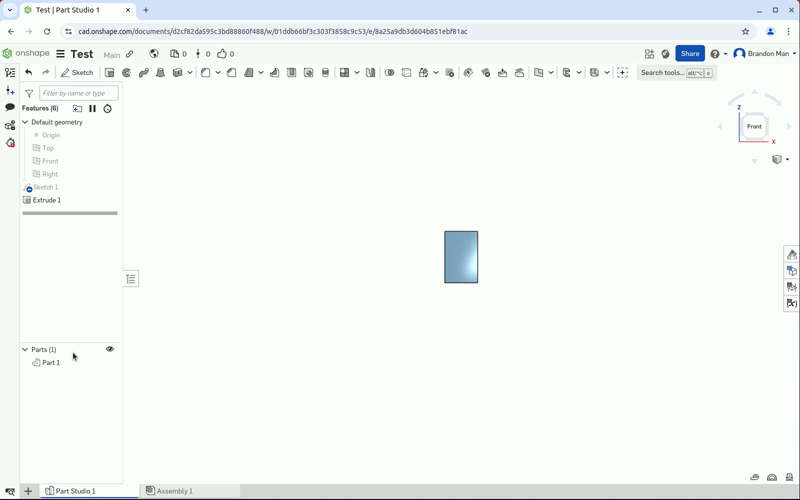
mouse_move(541, 75)
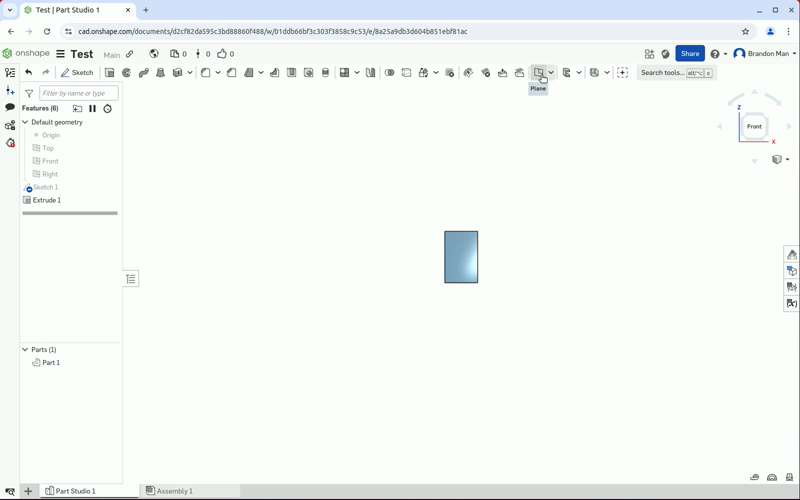
click(541, 75)
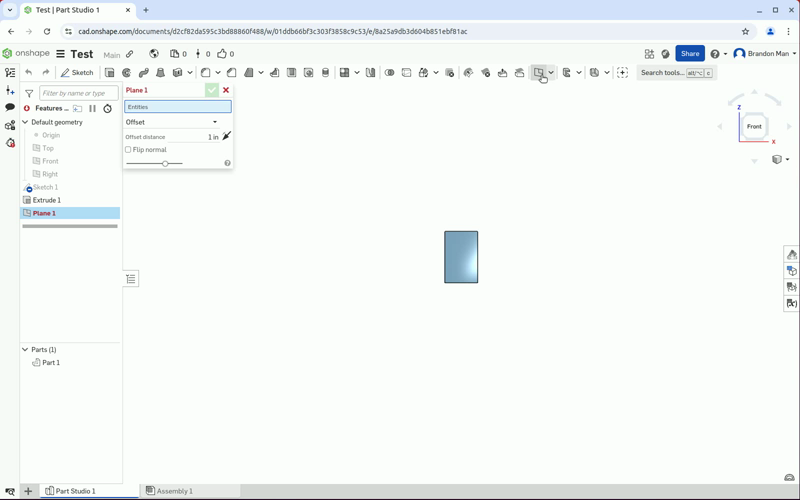
mouse_move(73, 163)
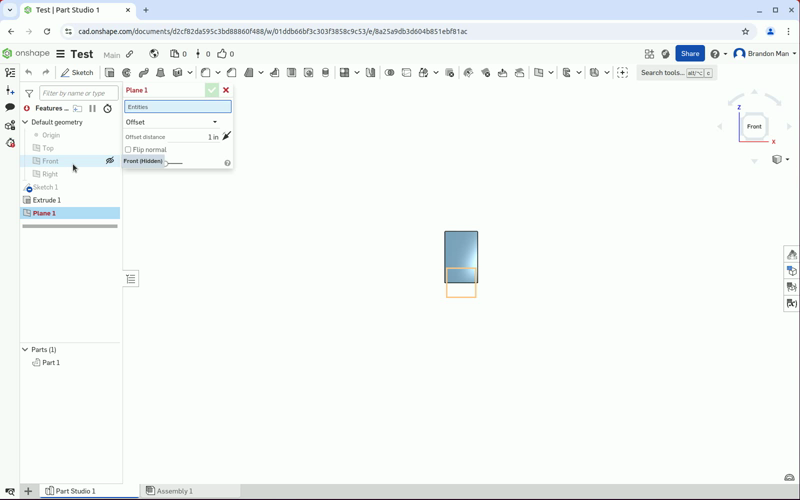
click(73, 163)
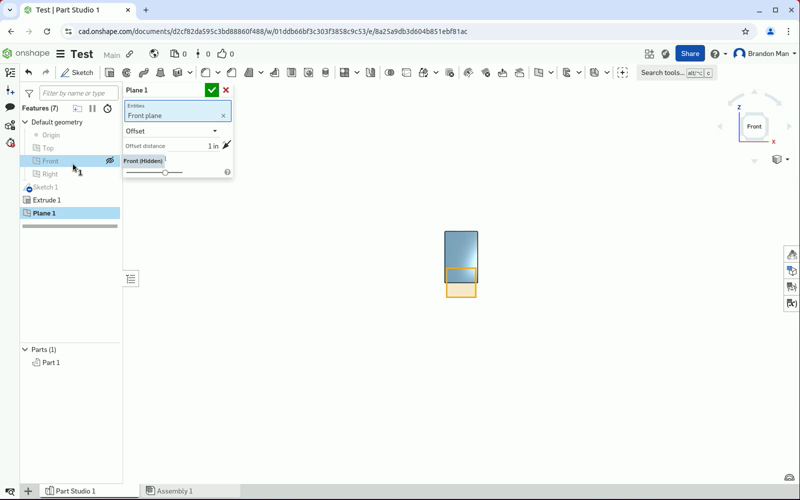
key(tab, 2)
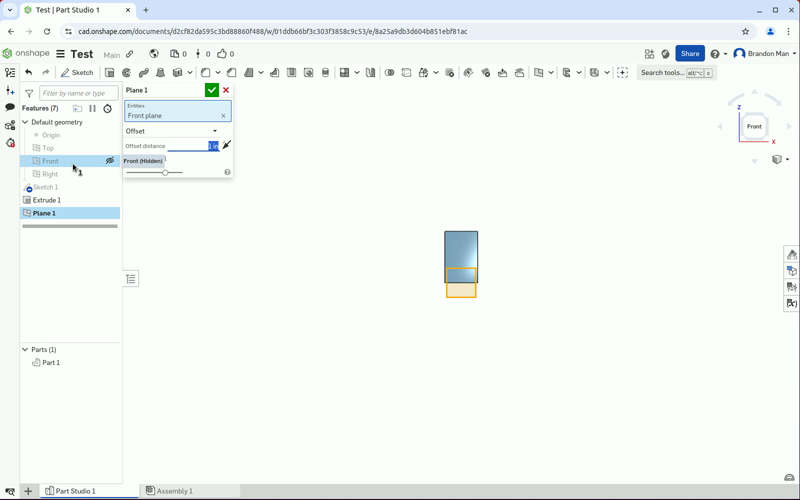
text(23.108)
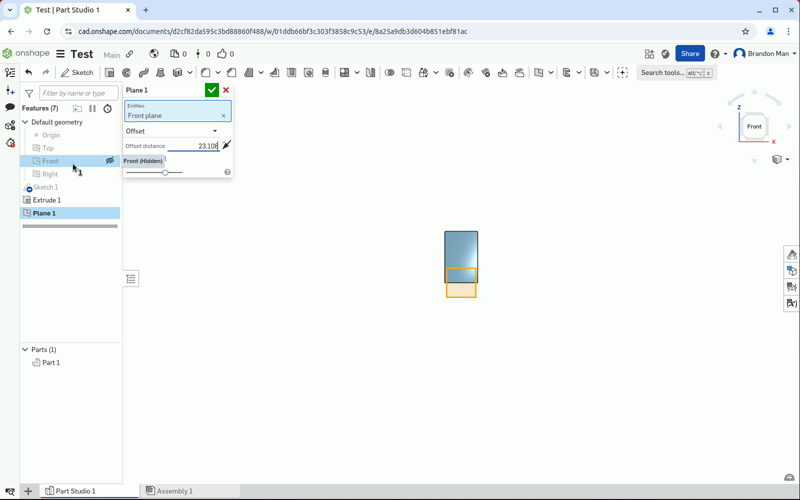
key(enter, 2)
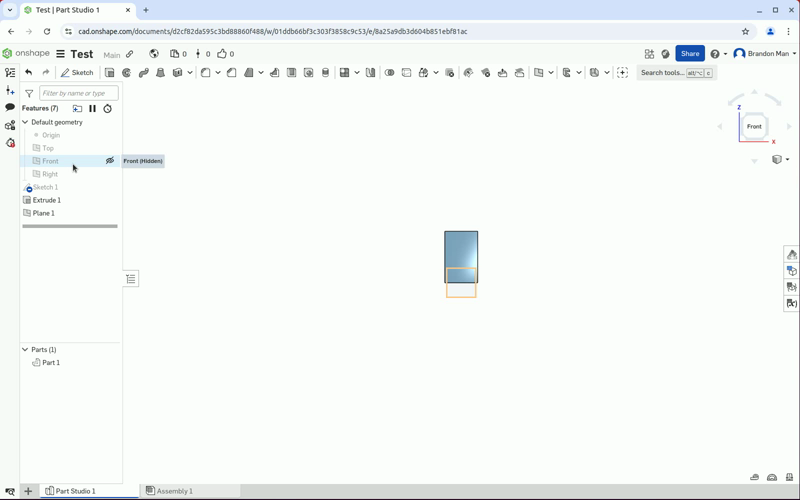
key(shift+s)
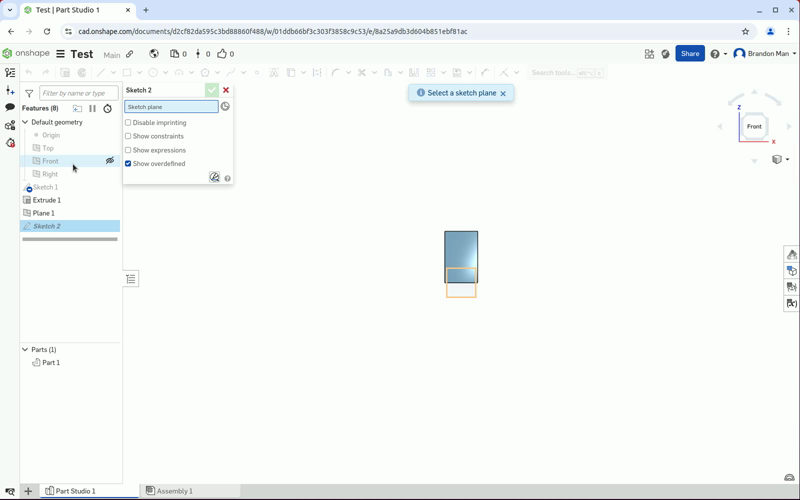
mouse_move(73, 215)
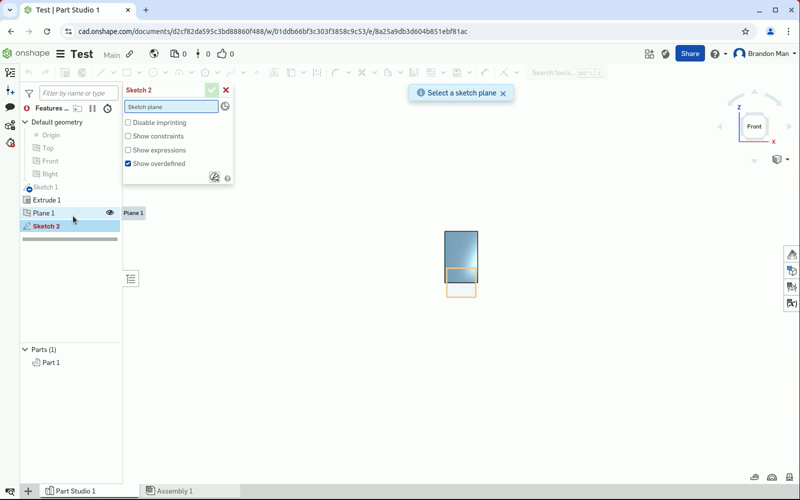
click(73, 215)
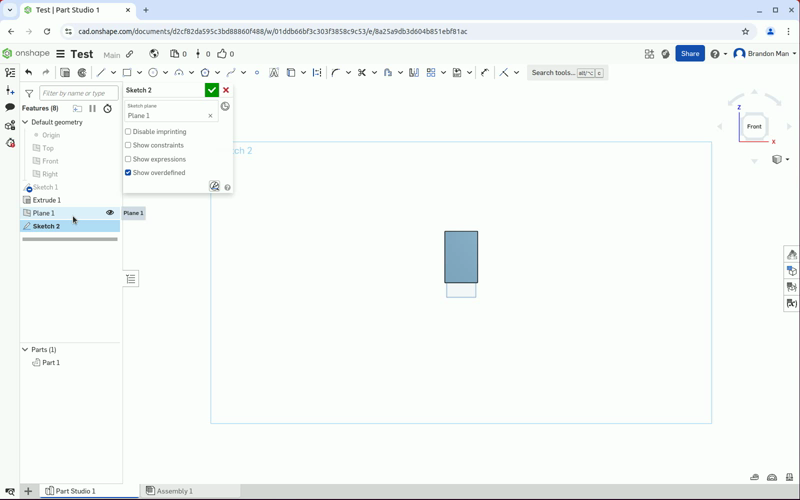
mouse_move(73, 352)
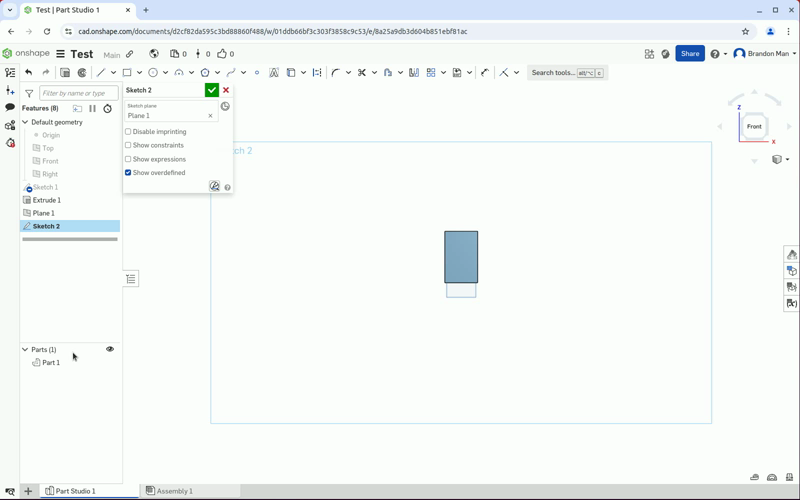
key(y)
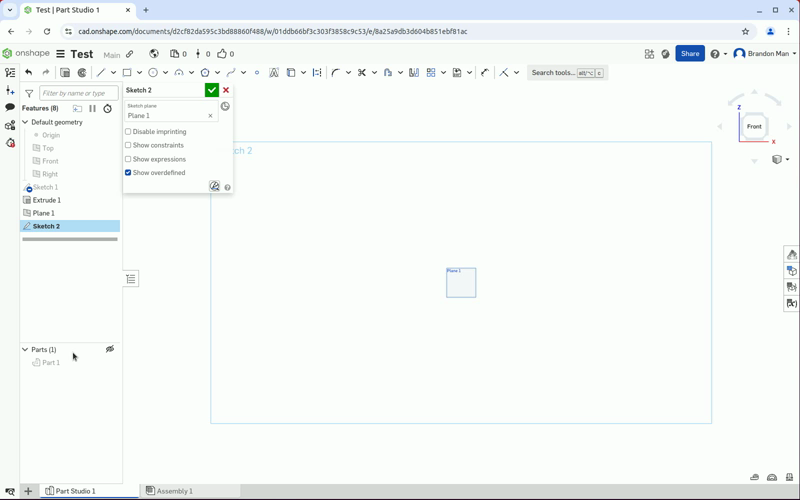
key(c)
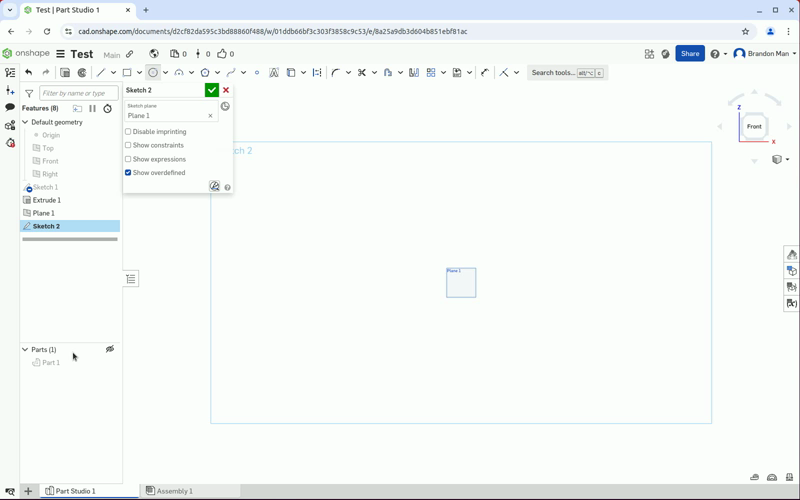
key_down(shift)
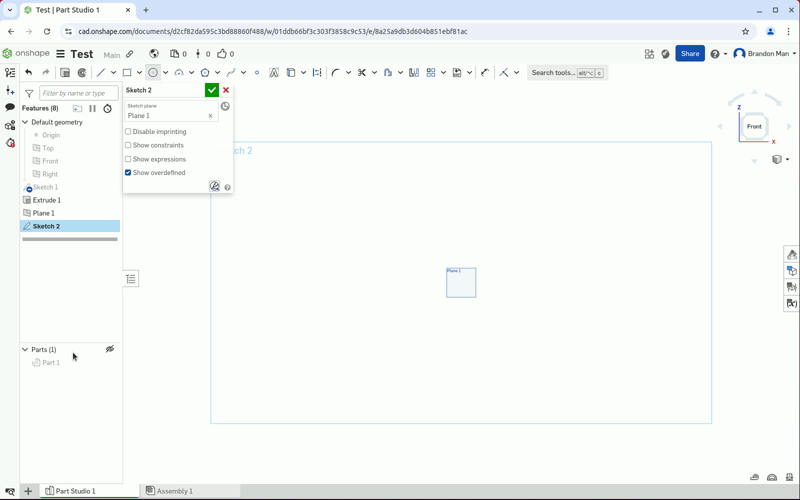
mouse_move(461, 257)
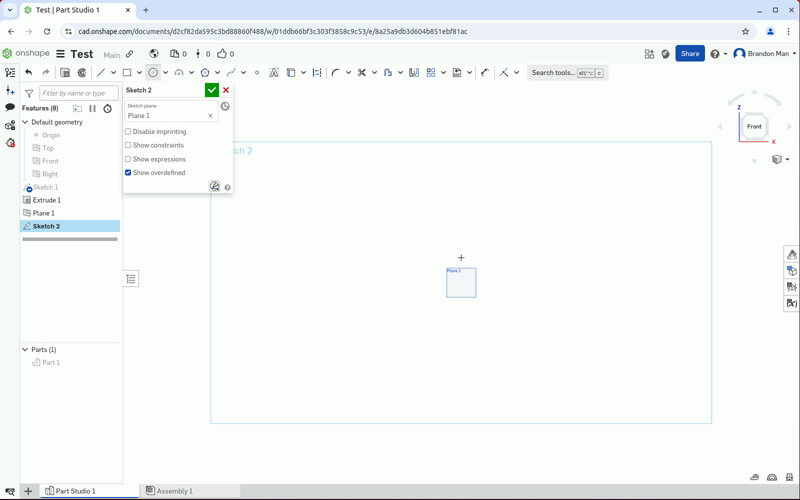
click(461, 257)
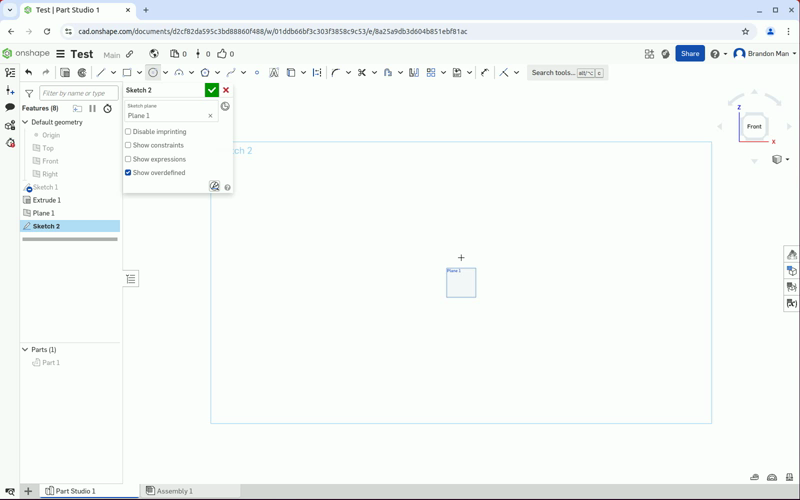
key_up(shift)
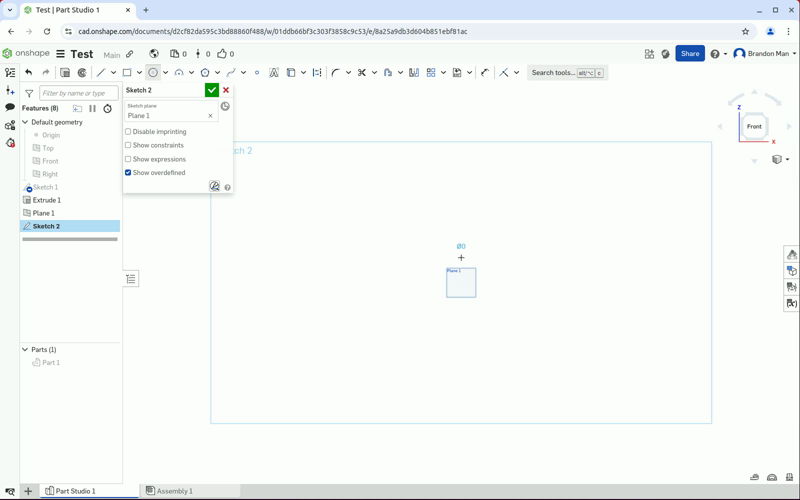
mouse_move(468, 257)
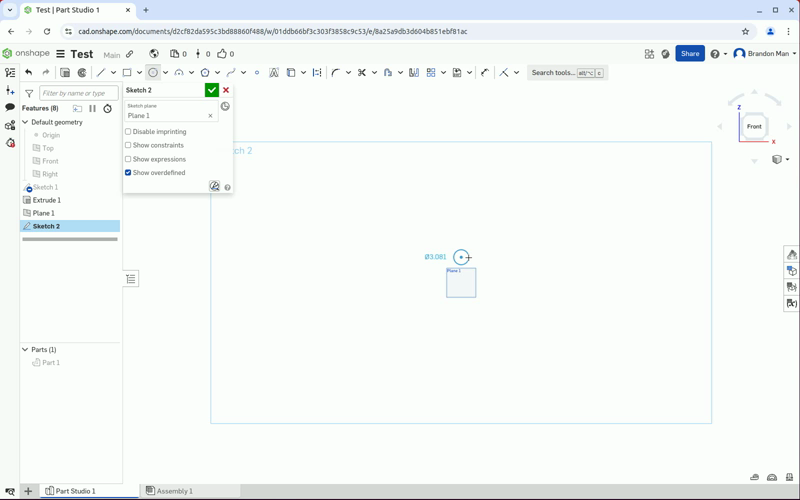
click(468, 257)
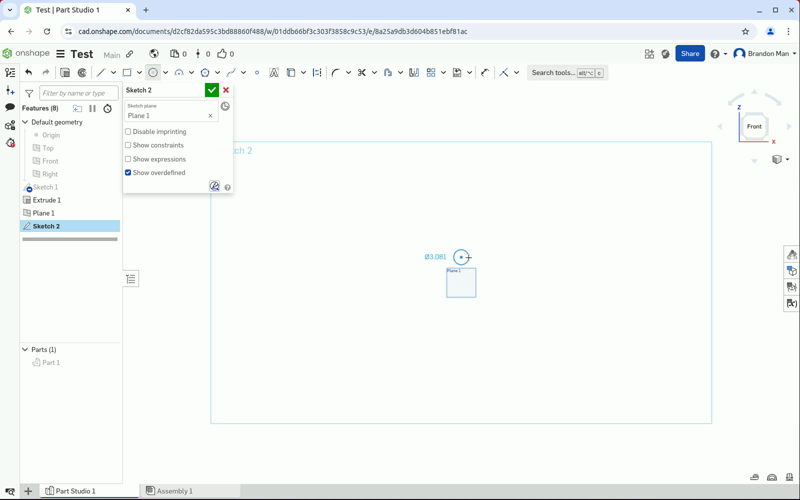
key(esc)
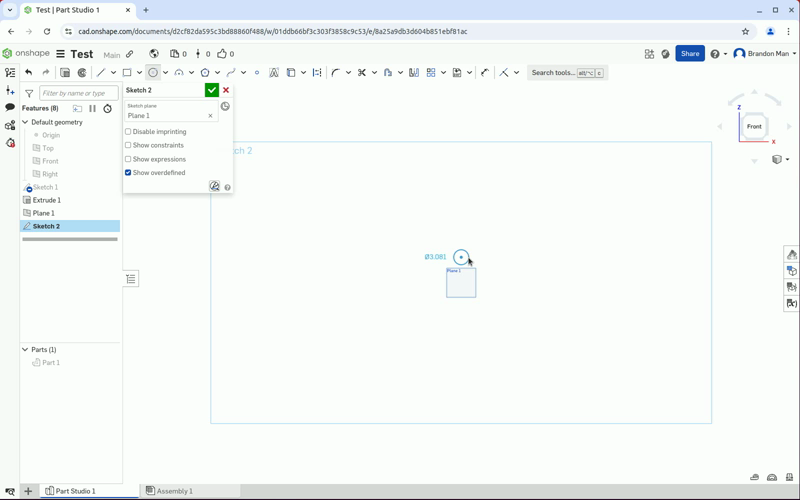
mouse_move(461, 259)
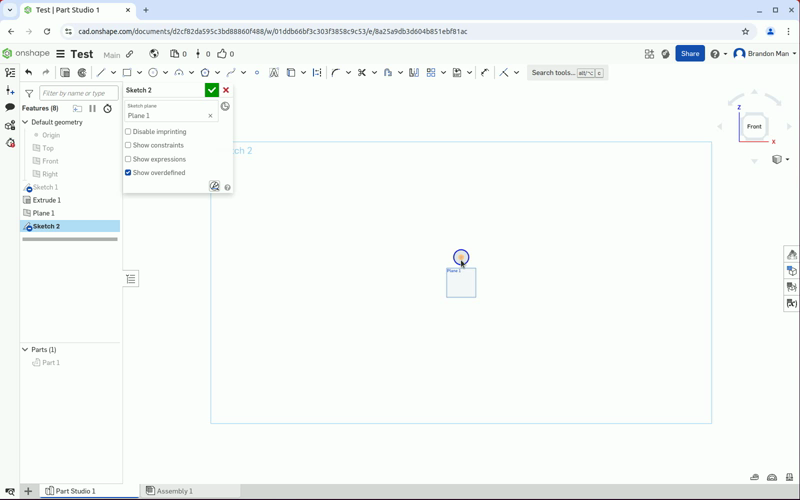
scroll(6)
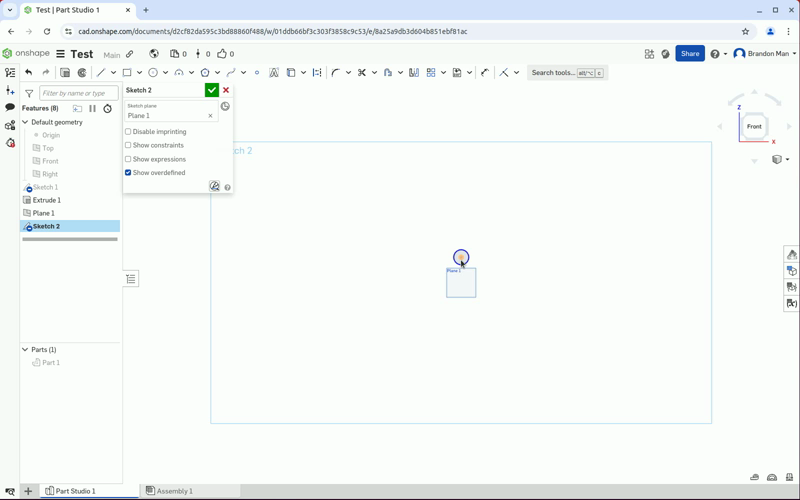
scroll(6)
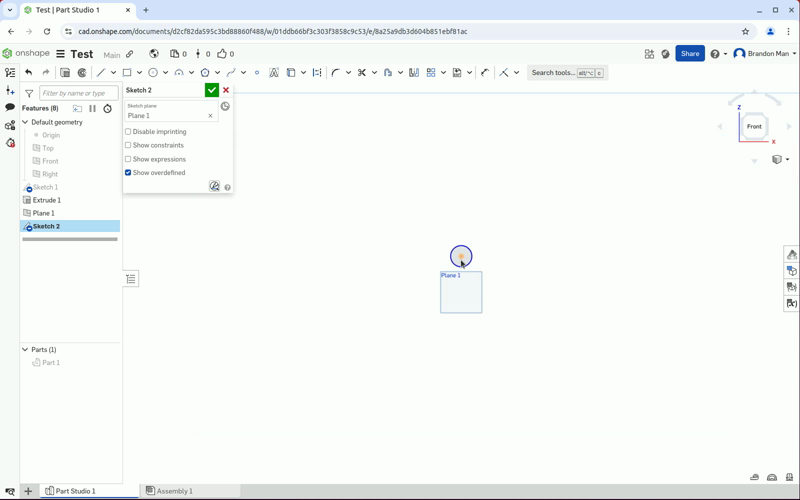
scroll(6)
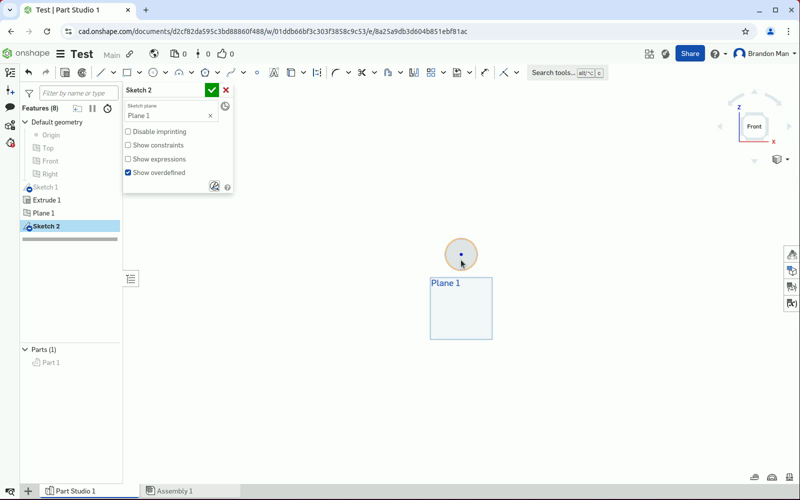
scroll(6)
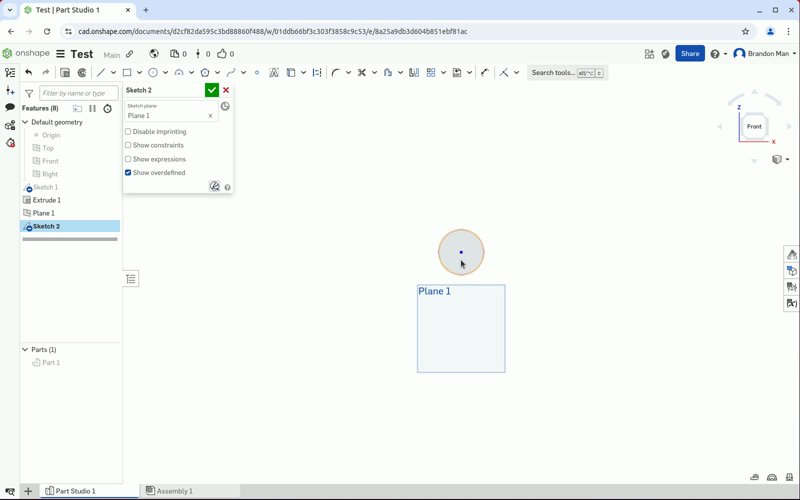
scroll(6)
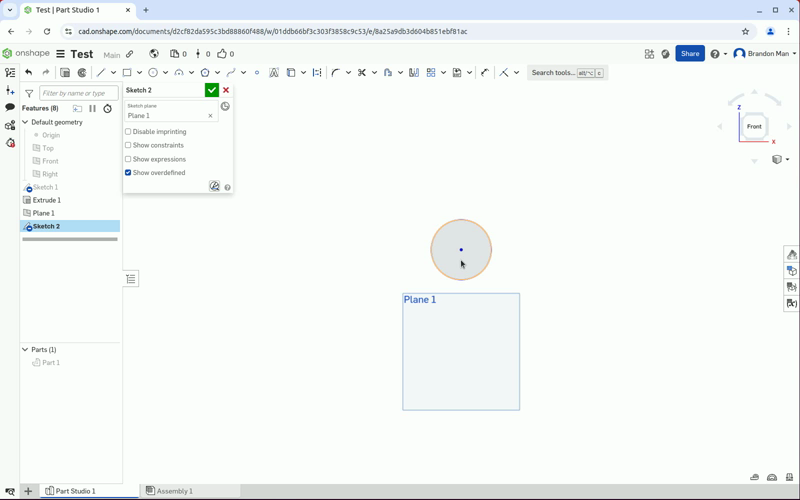
scroll(6)
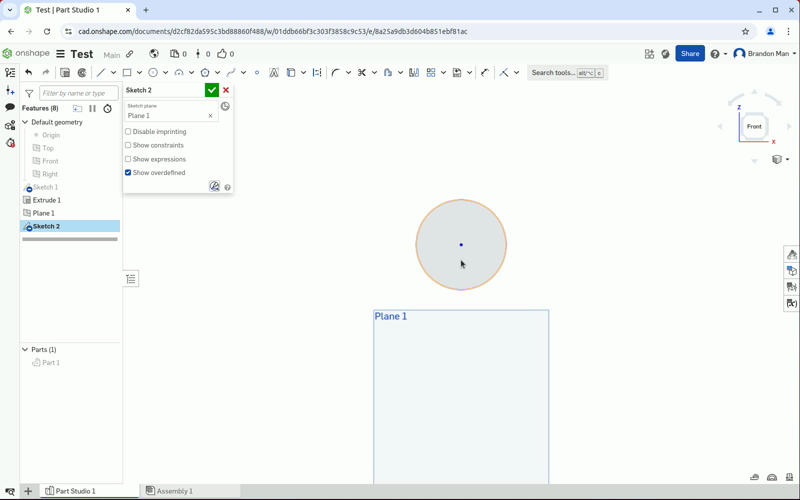
scroll(6)
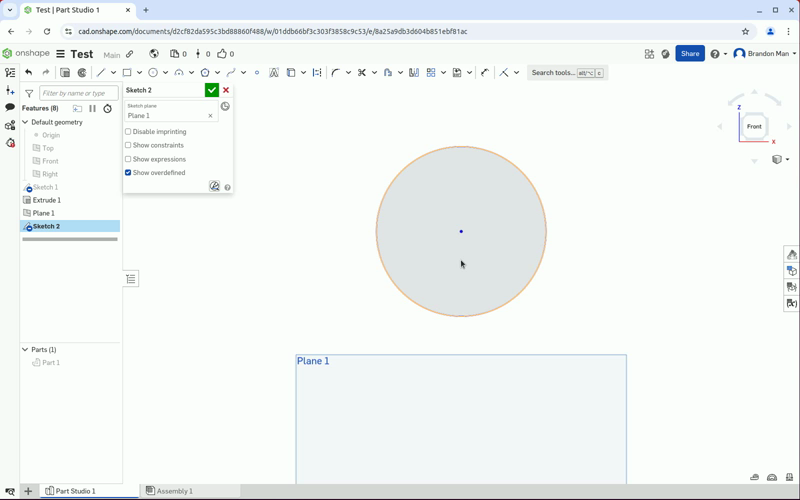
click(461, 259)
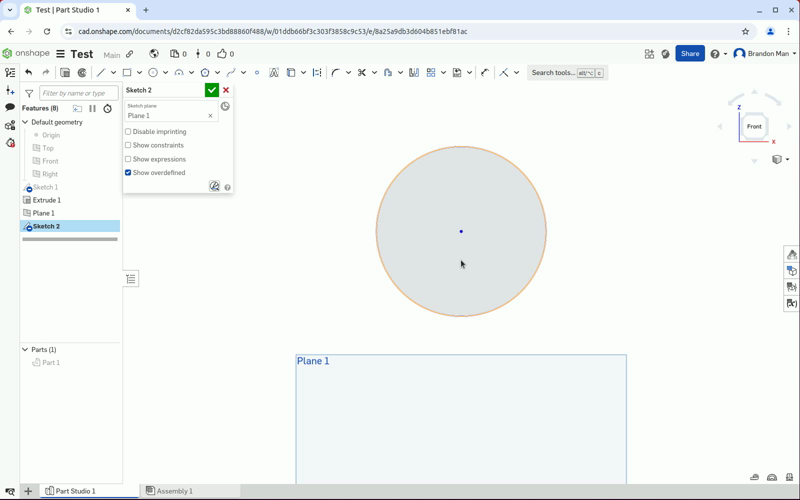
scroll(-6)
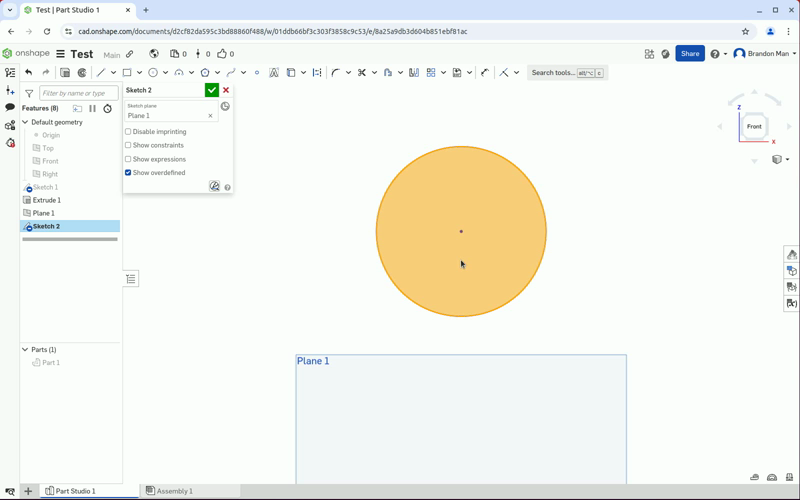
scroll(-6)
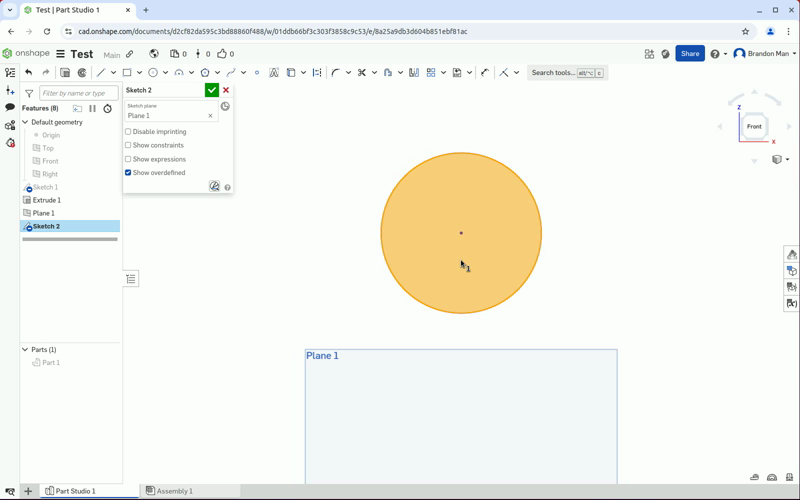
scroll(-6)
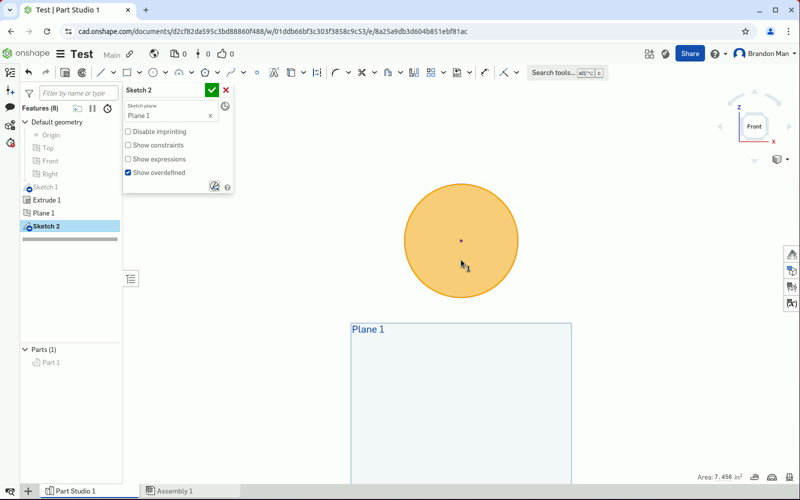
scroll(-6)
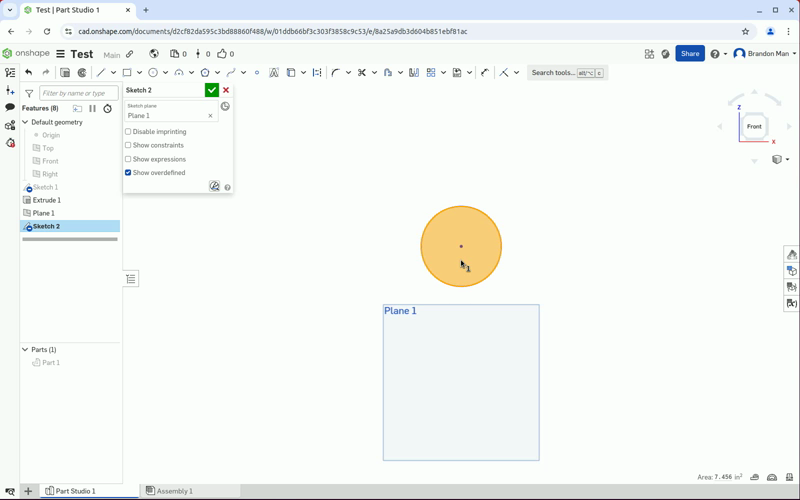
scroll(-6)
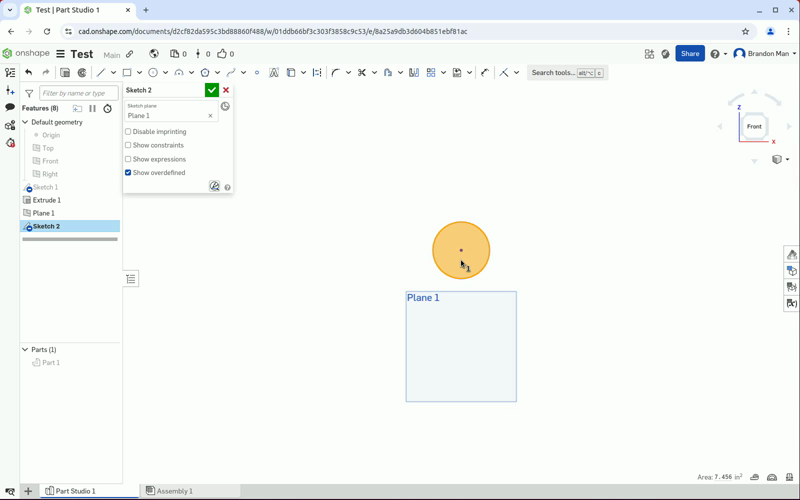
scroll(-6)
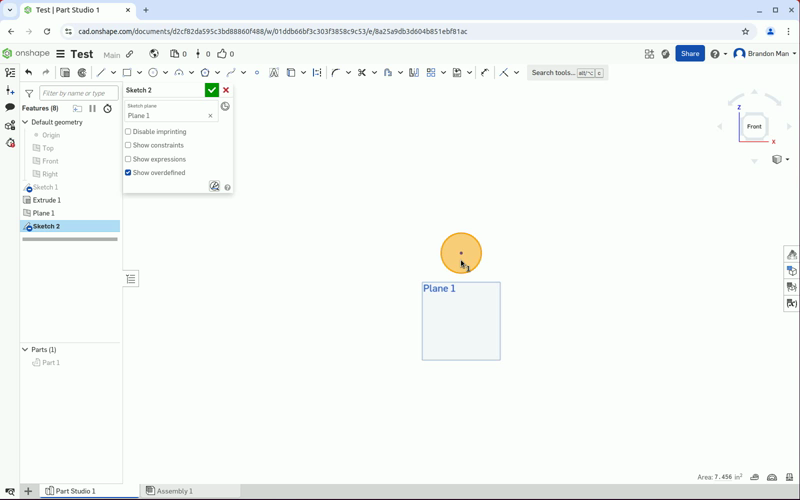
scroll(-6)
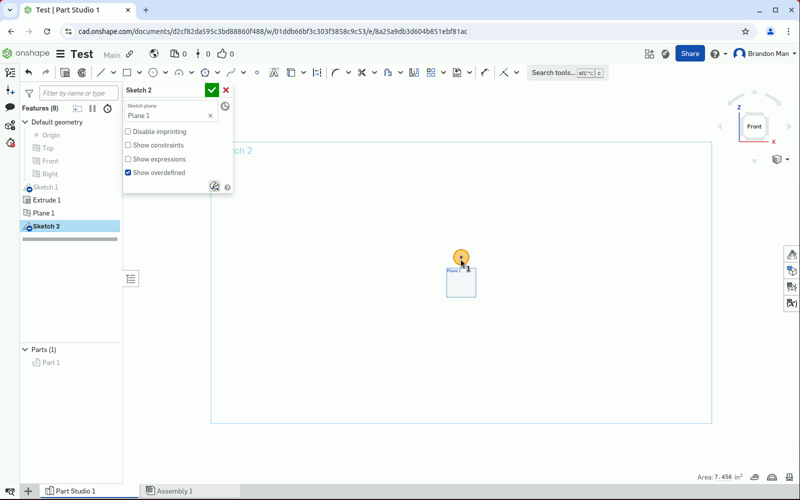
mouse_move(73, 352)
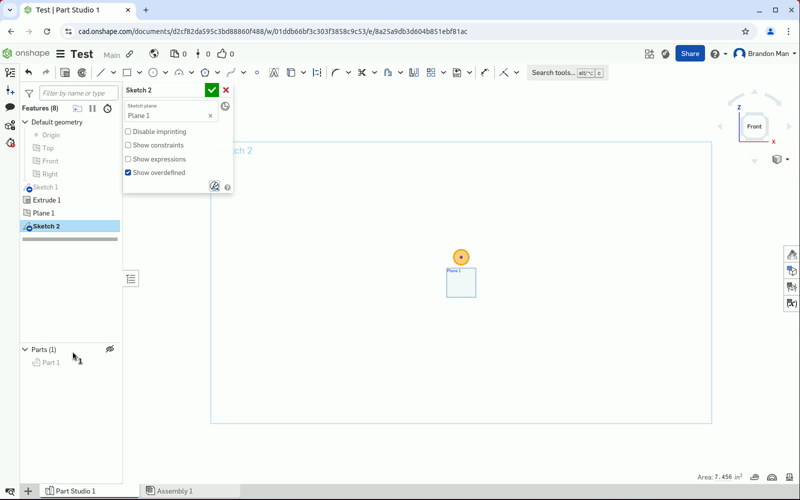
key(shift+y)
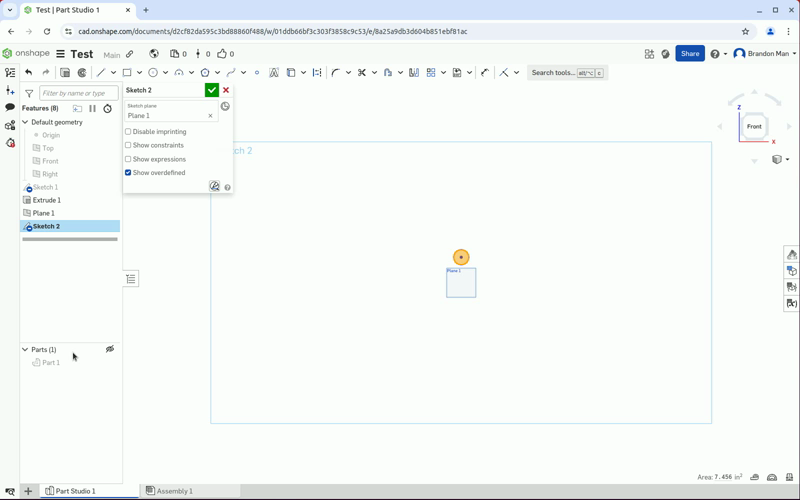
key(shift+e)
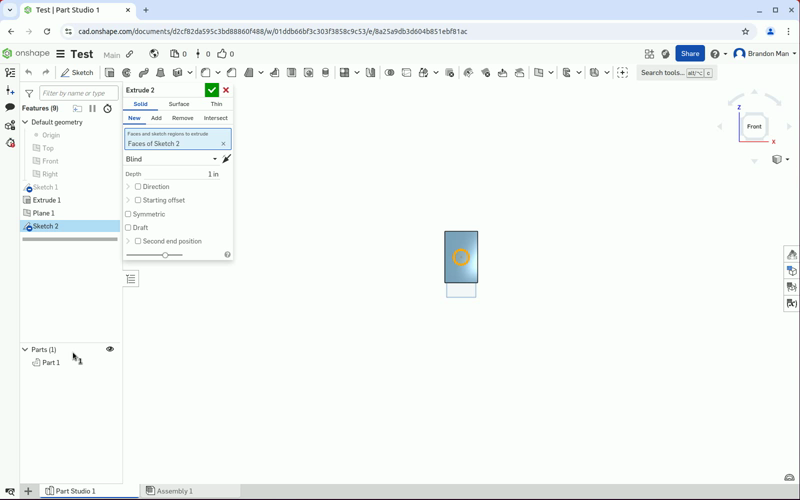
mouse_move(143, 106)
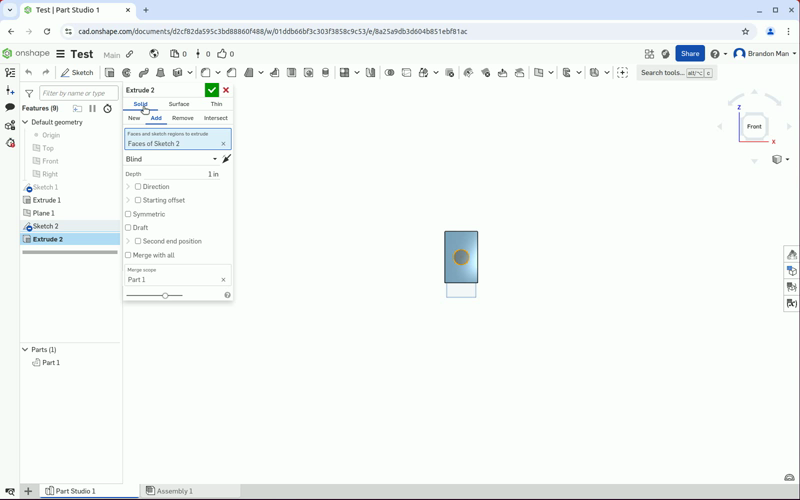
click(143, 106)
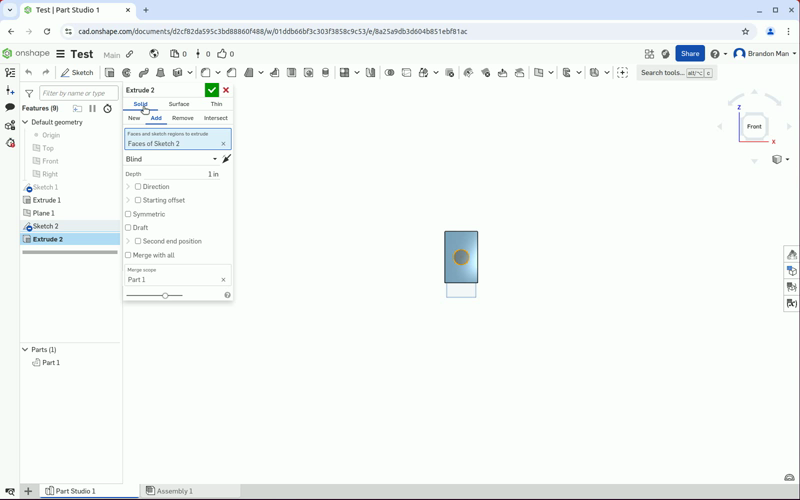
mouse_move(186, 120)
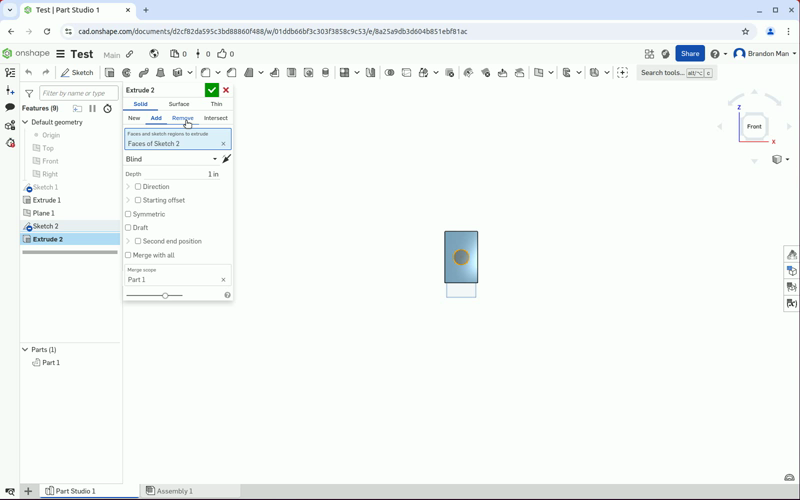
click(186, 120)
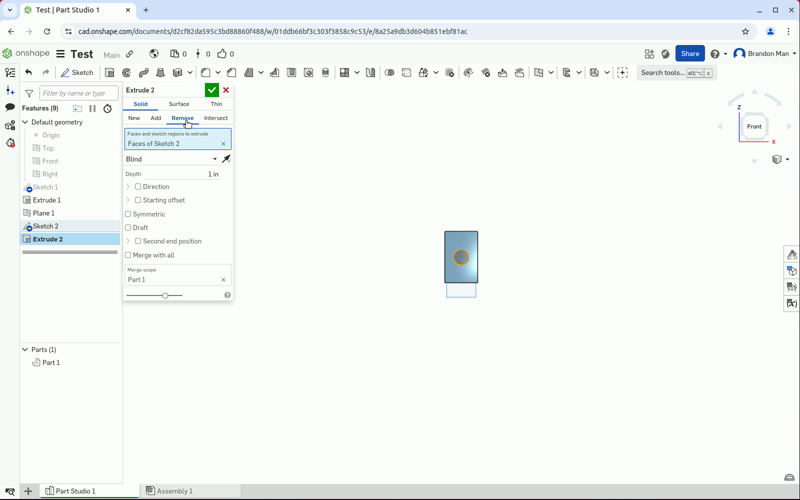
key(tab, 4)
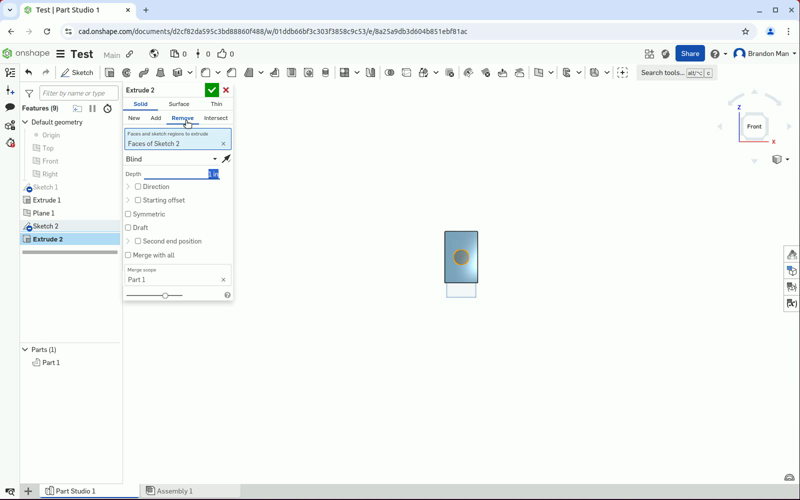
text(7.703)
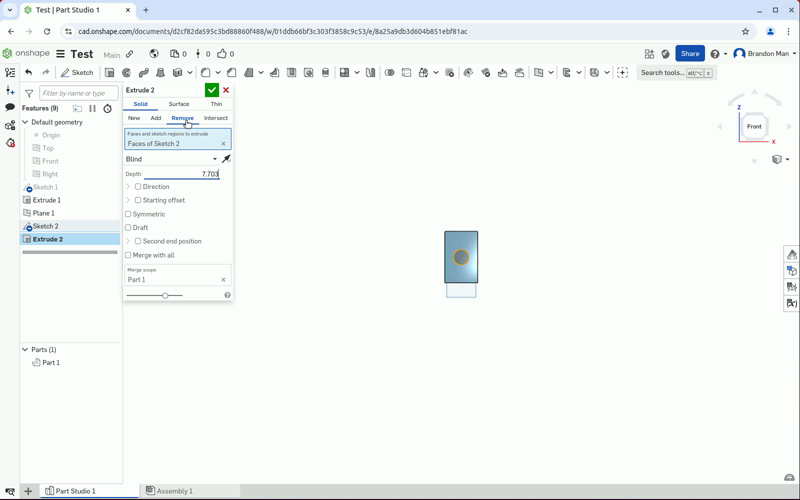
key(tab, 6)
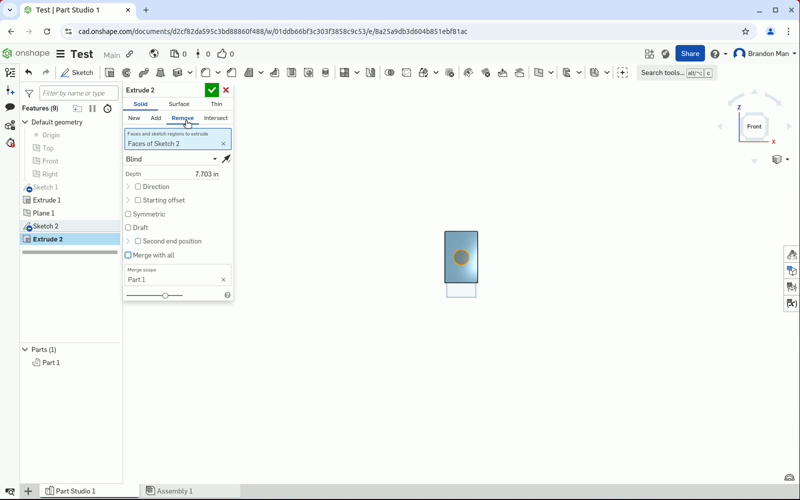
key(space)
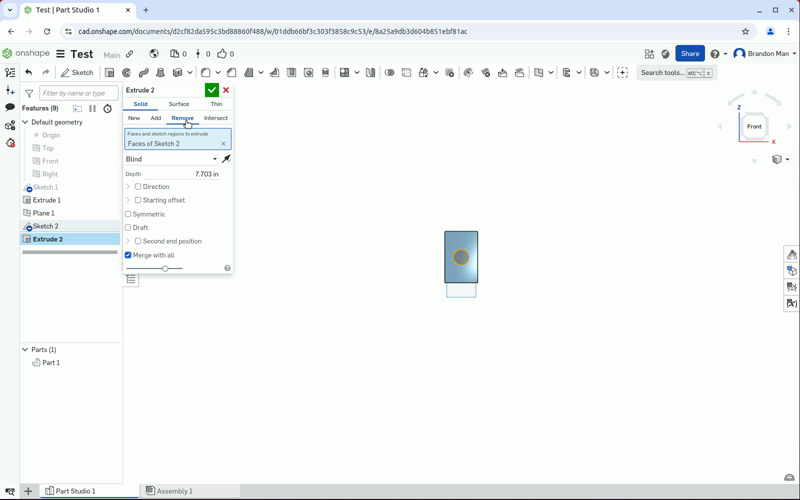
key(enter)
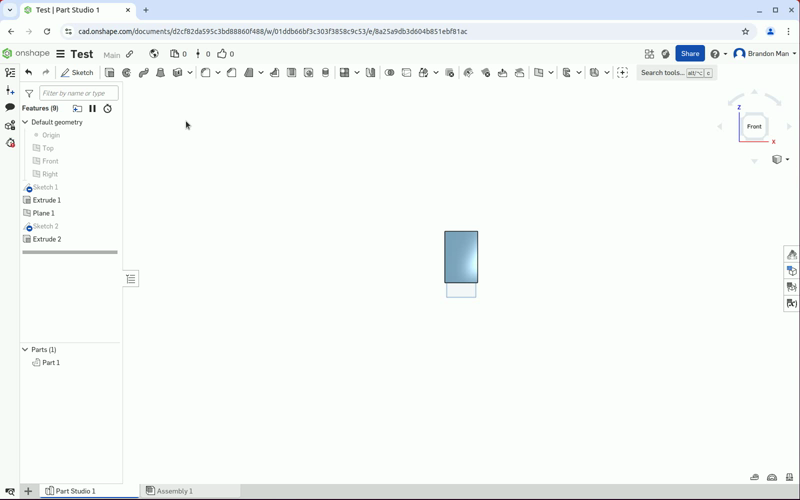
key(shift+h)
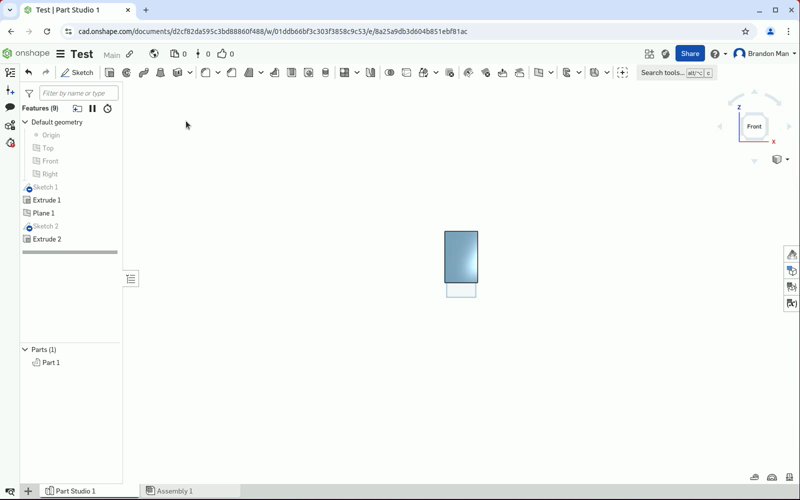
key(shift+h)
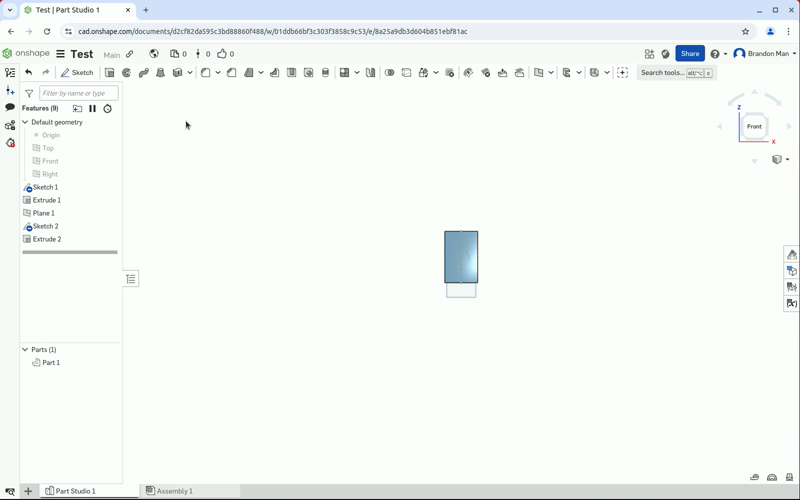
key(shift+7)
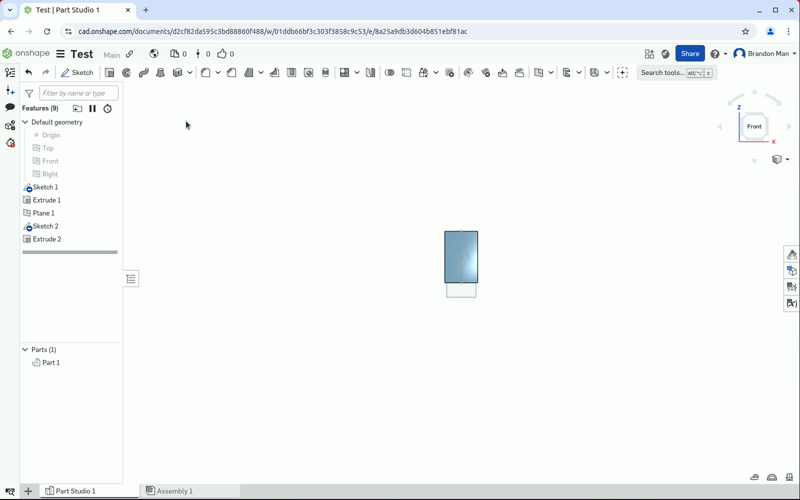
key(left, 2)
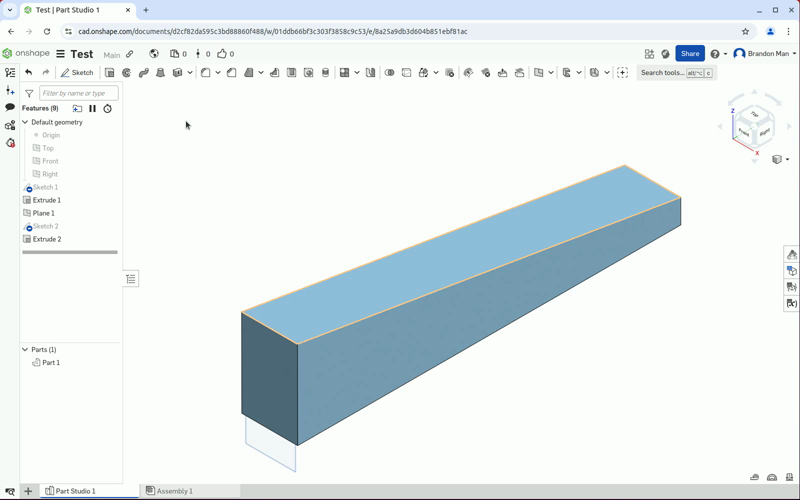
key(down, 2)
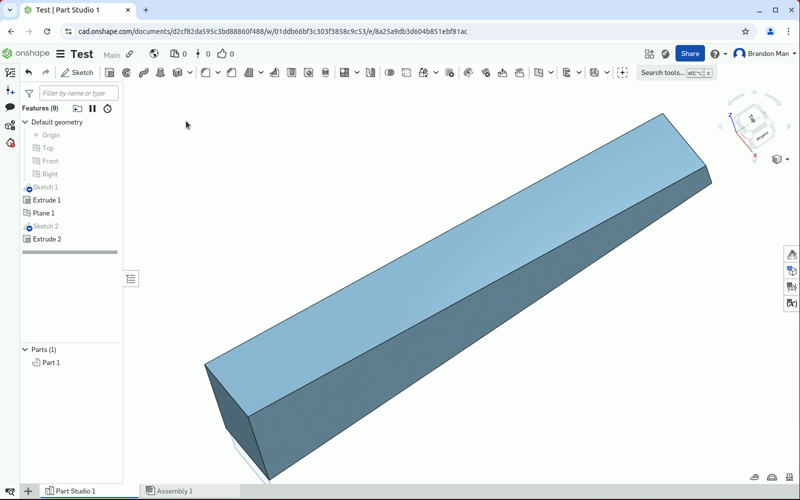
key(up, 2)
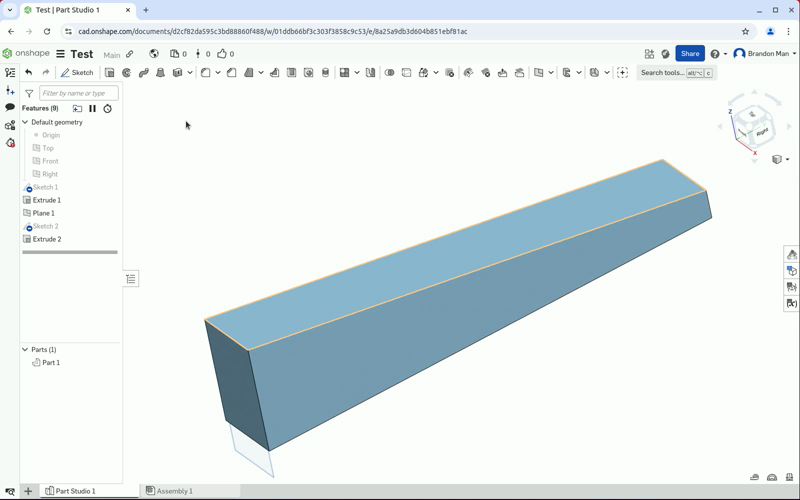
key(right, 2)
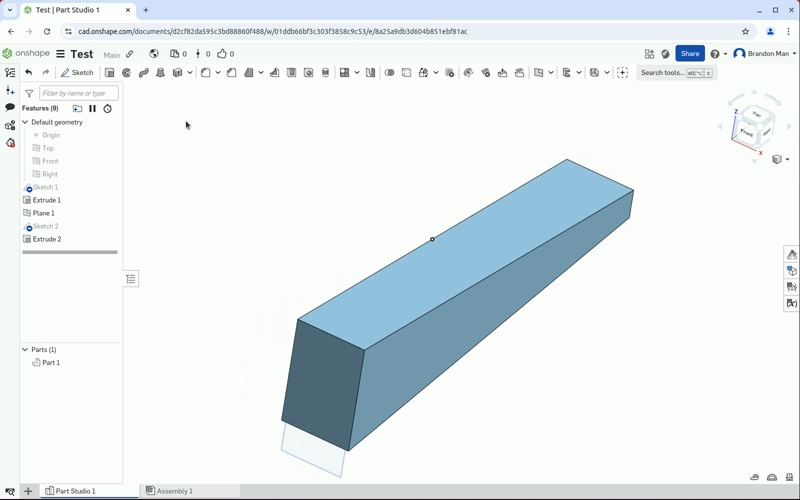
mouse_move(73, 189)
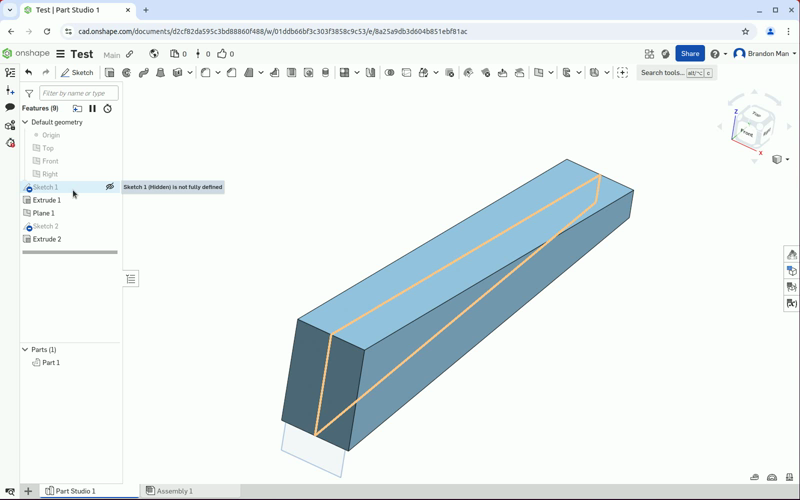
click(73, 189)